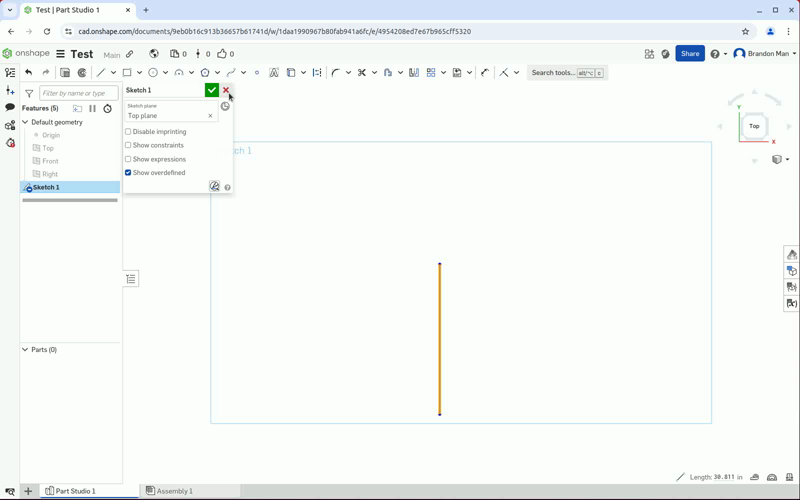
key(shift+h)
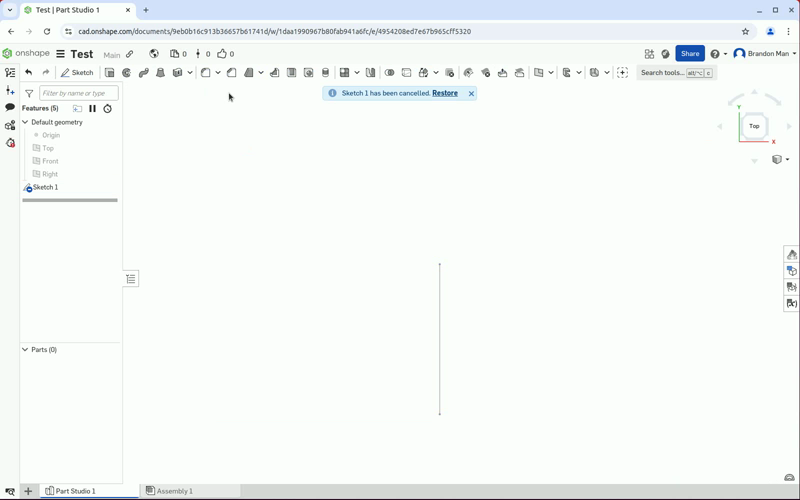
key(shift+s)
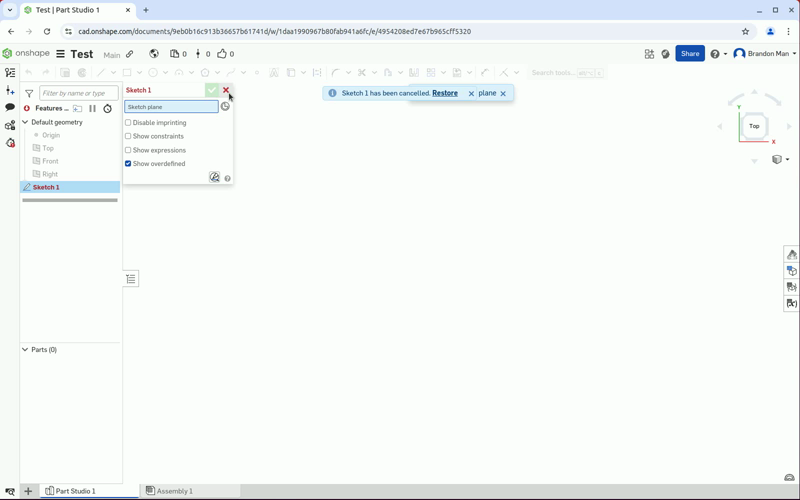
mouse_move(73, 150)
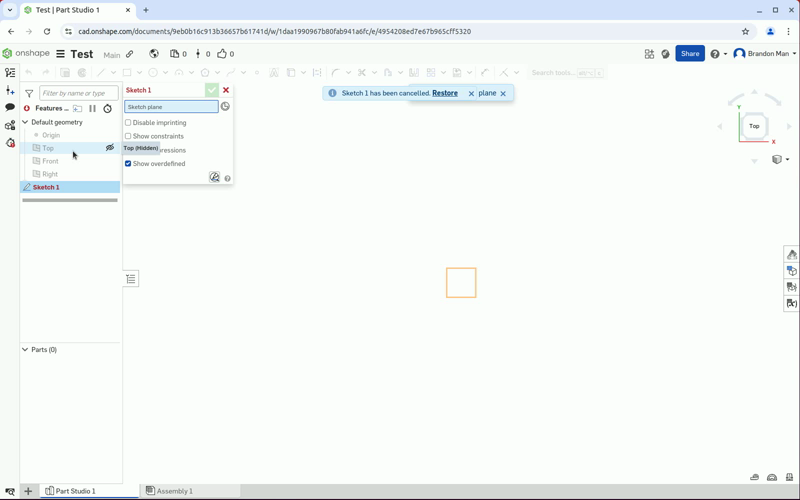
click(73, 150)
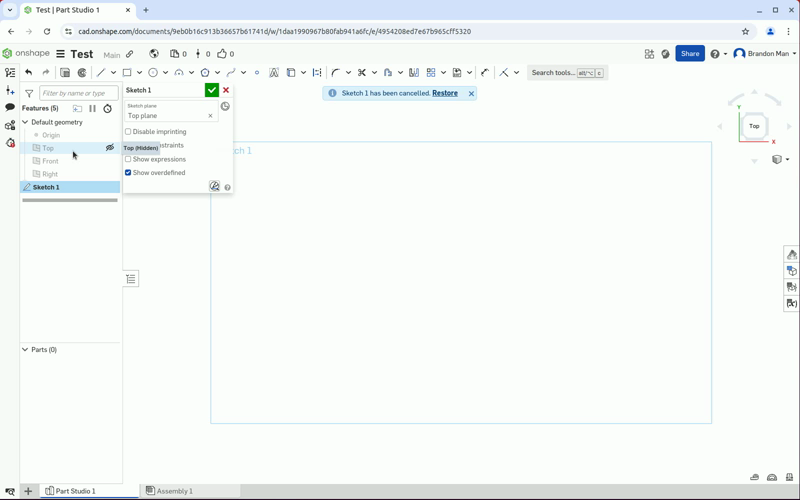
mouse_move(73, 352)
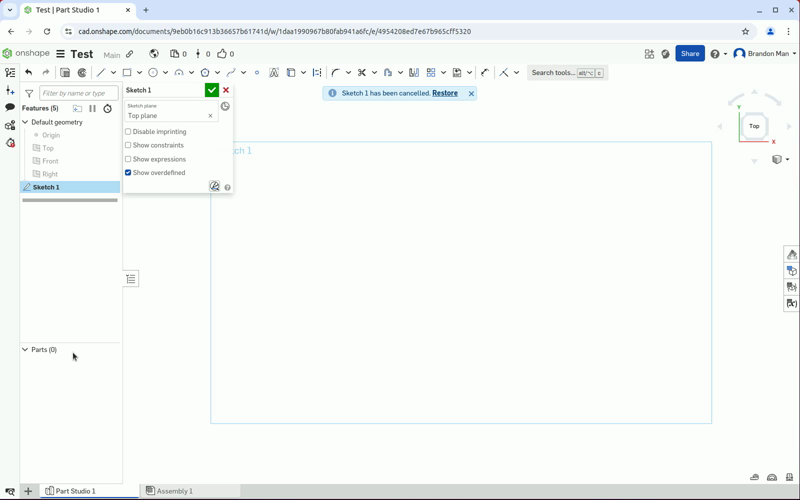
key(y)
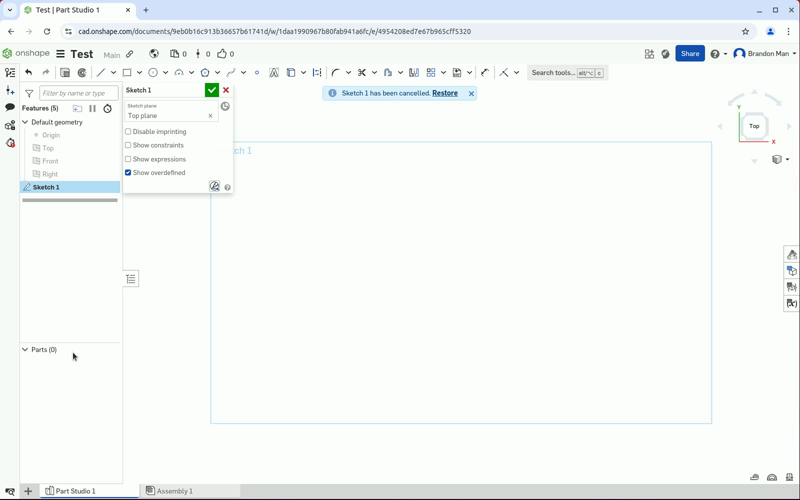
key(l)
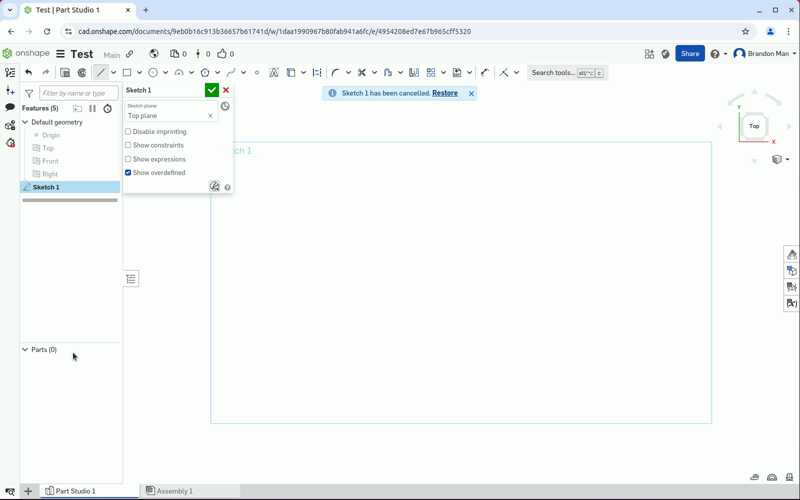
key_down(shift)
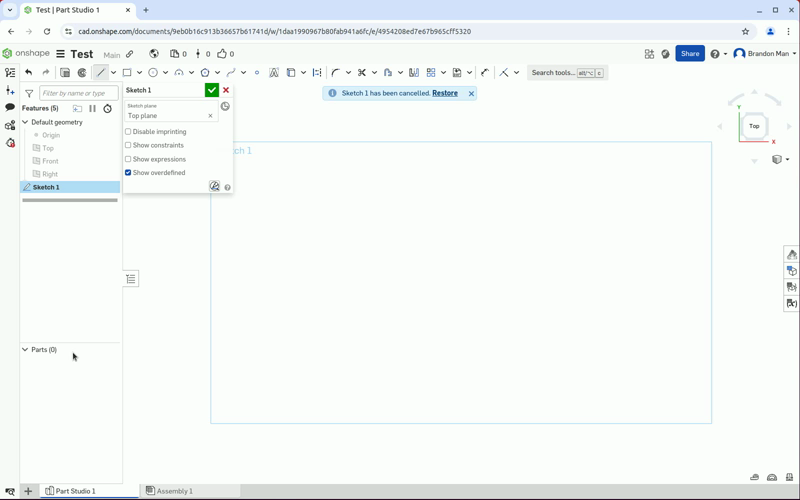
mouse_move(404, 335)
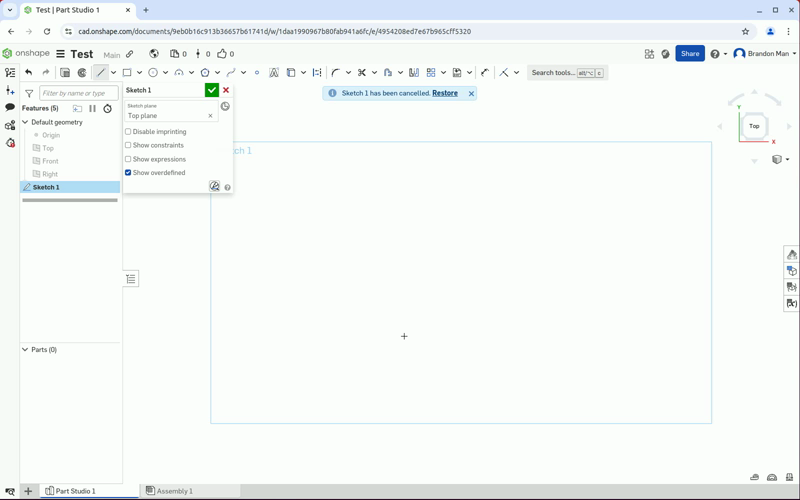
click(404, 335)
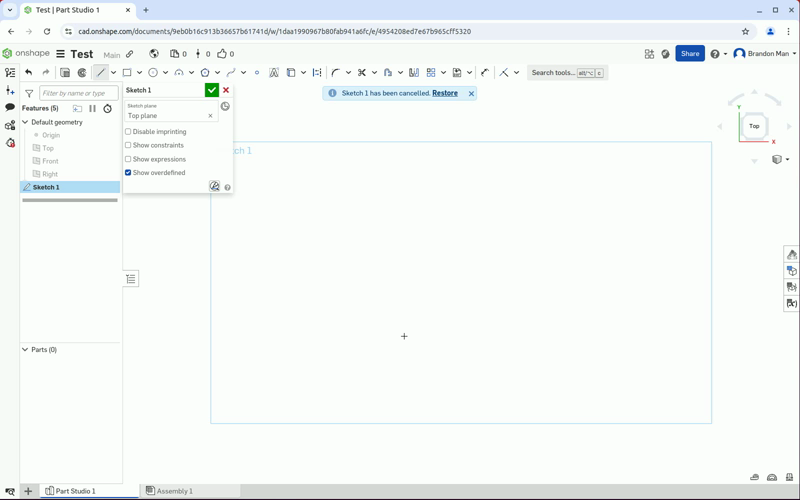
key_up(shift)
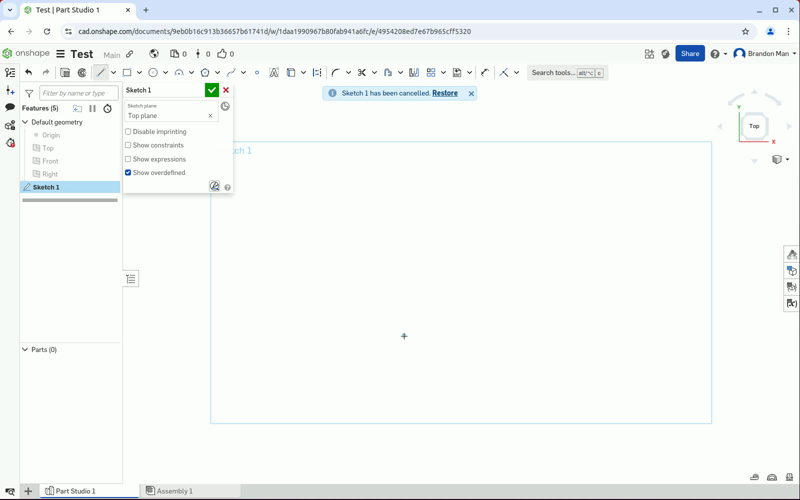
key_down(shift)
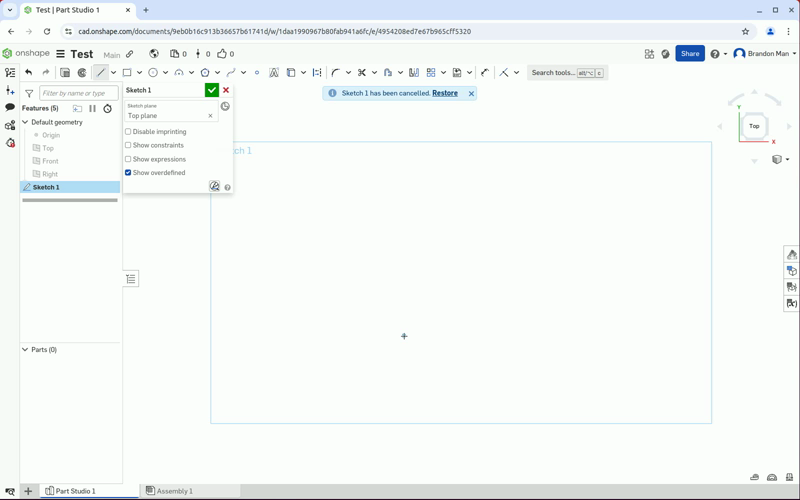
mouse_move(516, 335)
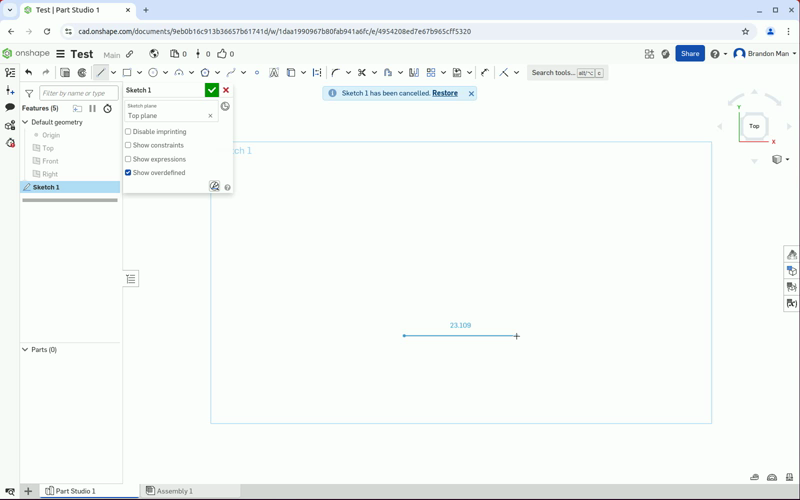
click(516, 335)
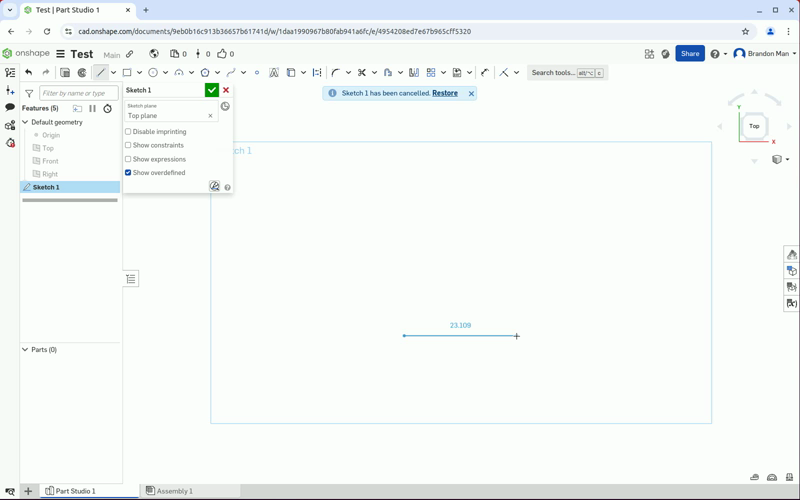
key_up(shift)
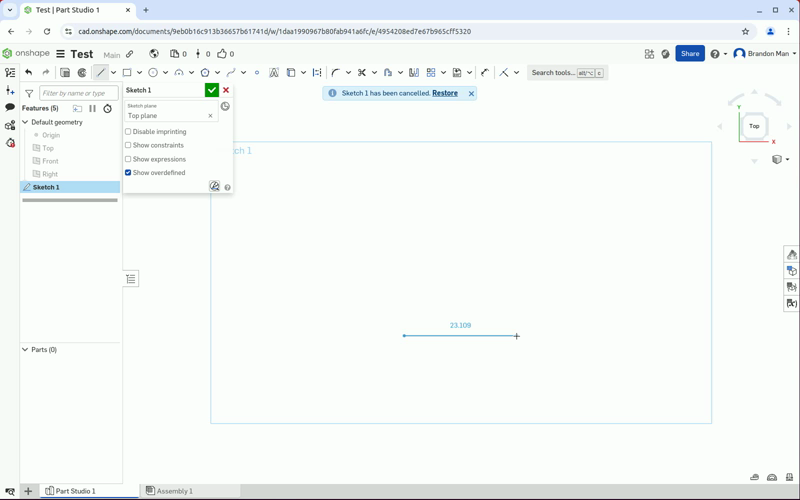
key_down(shift)
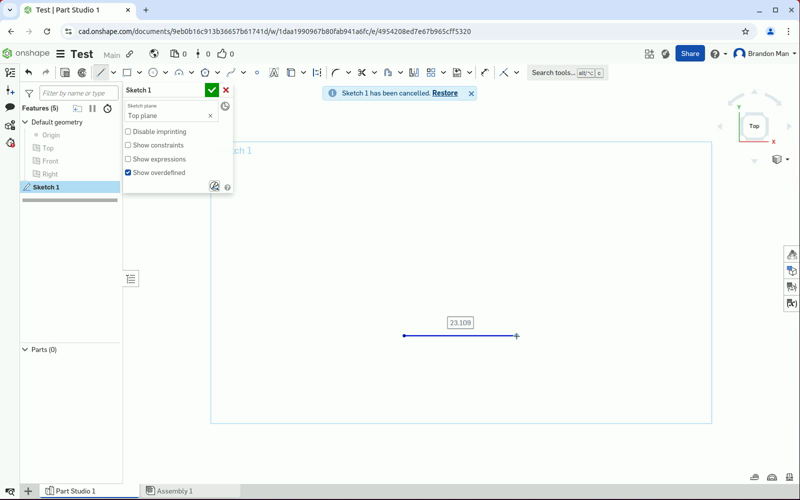
mouse_move(516, 223)
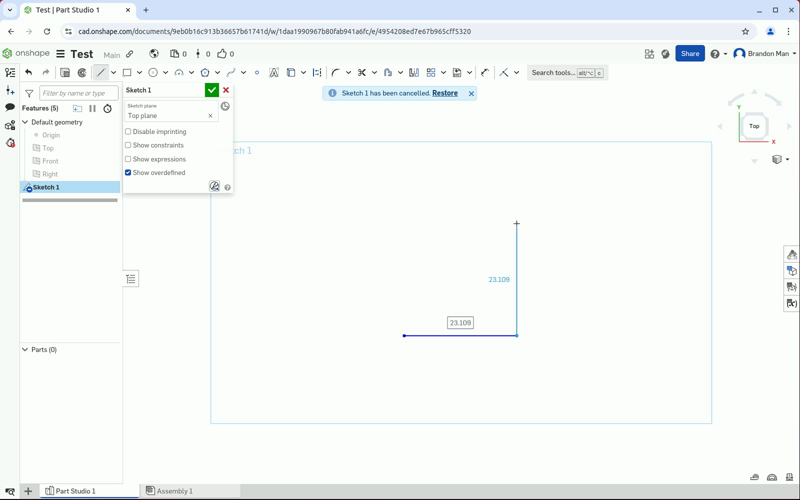
click(516, 223)
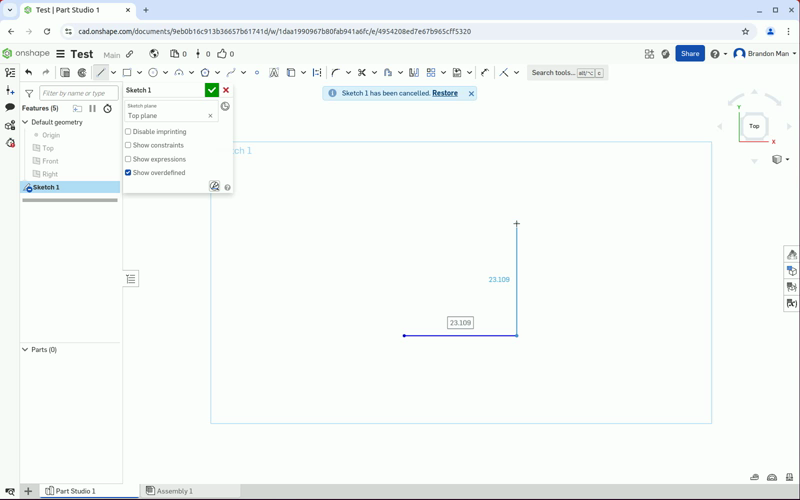
key_up(shift)
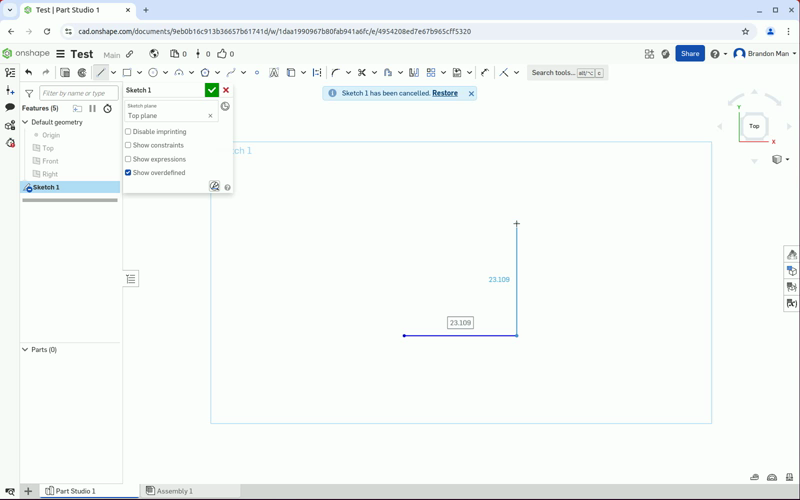
key_down(shift)
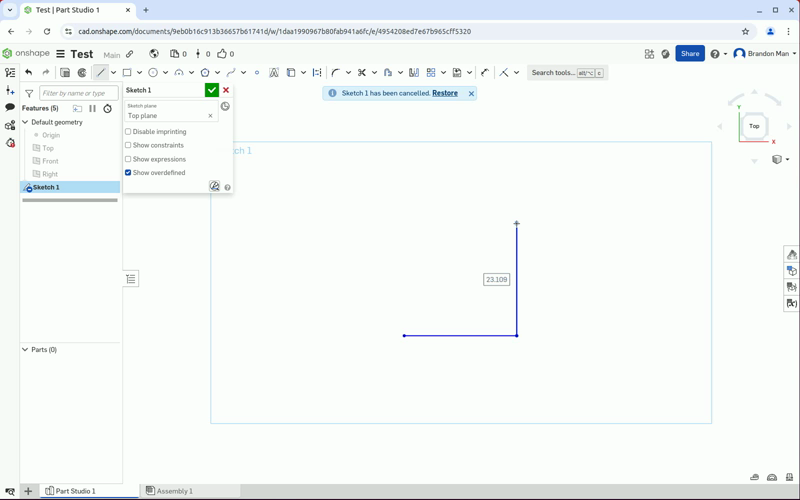
mouse_move(404, 223)
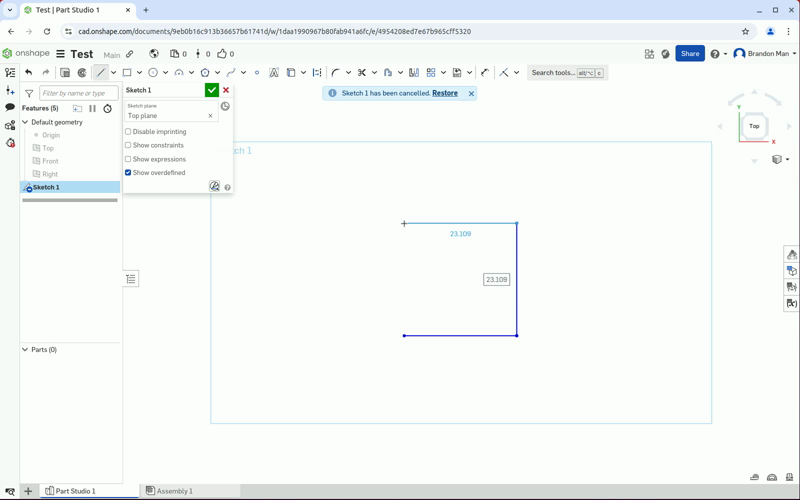
click(404, 223)
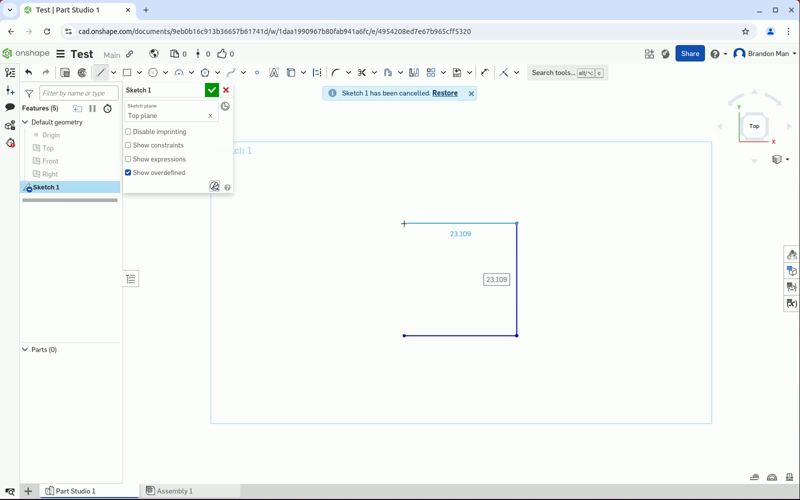
key_up(shift)
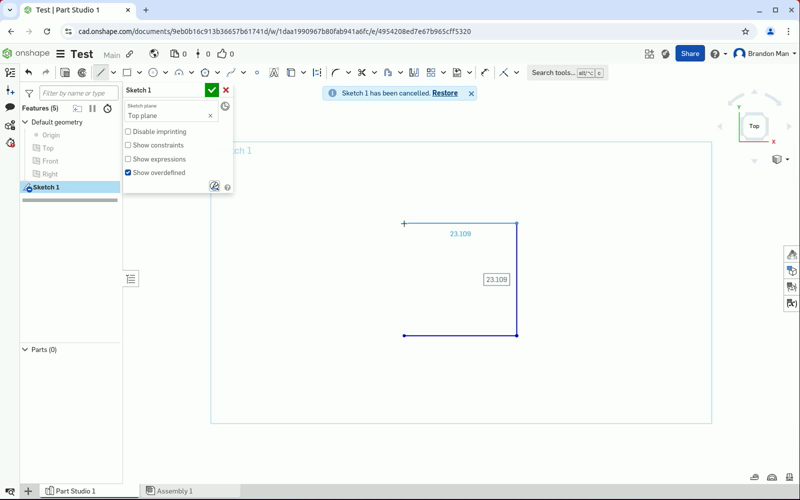
key_down(shift)
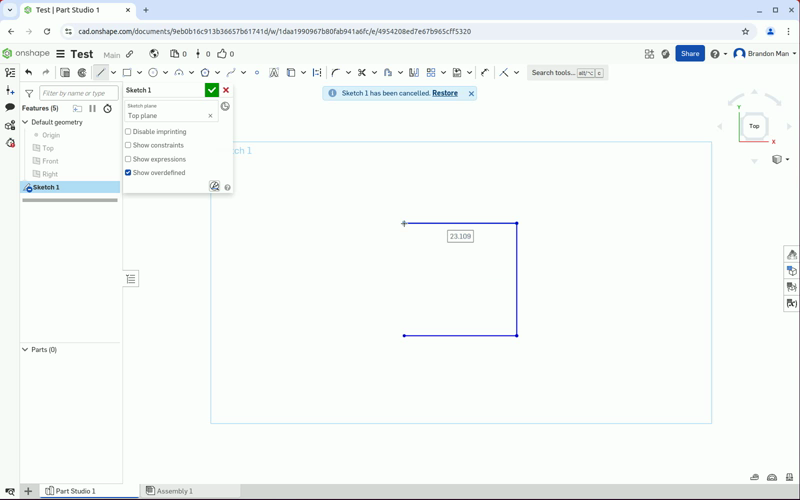
mouse_move(404, 335)
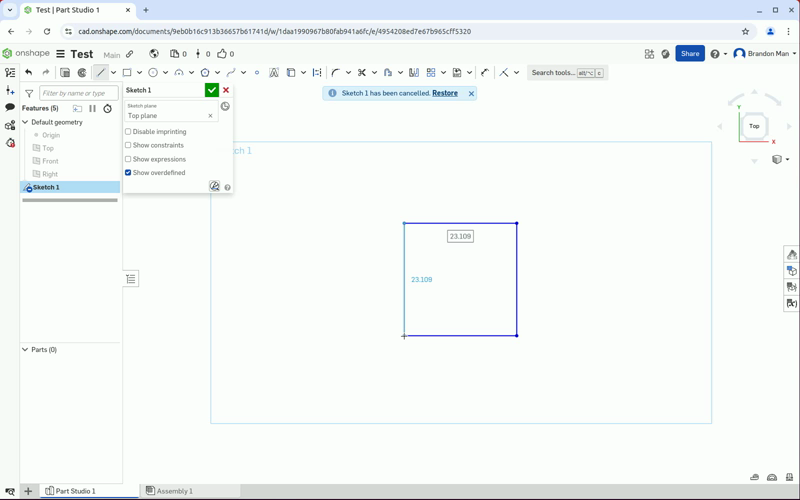
key_up(shift)
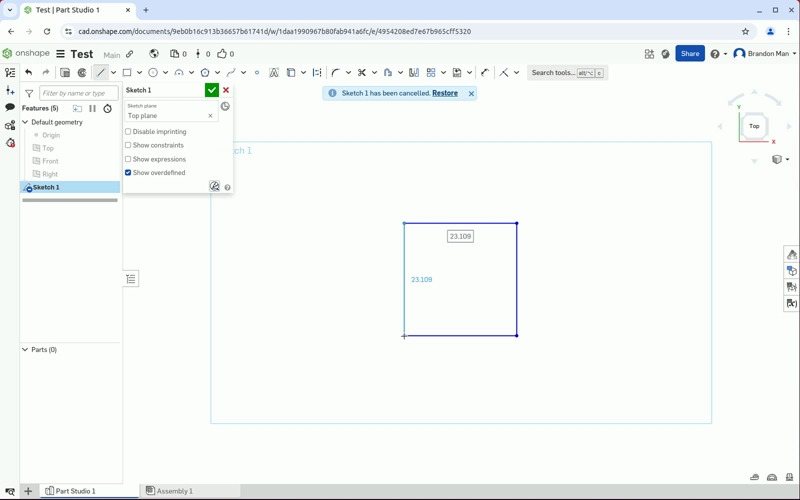
click(404, 335)
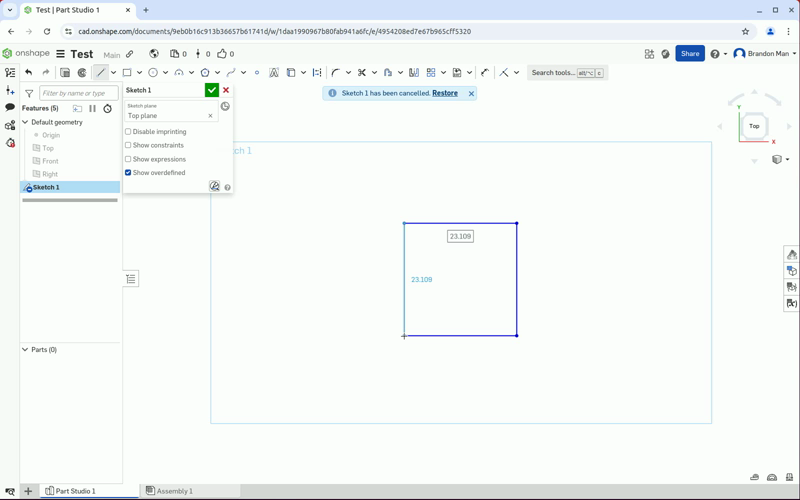
key(esc)
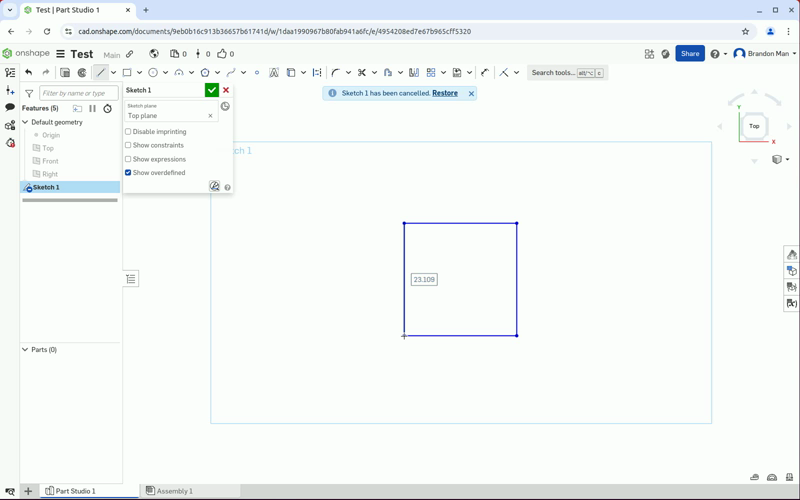
mouse_move(501, 267)
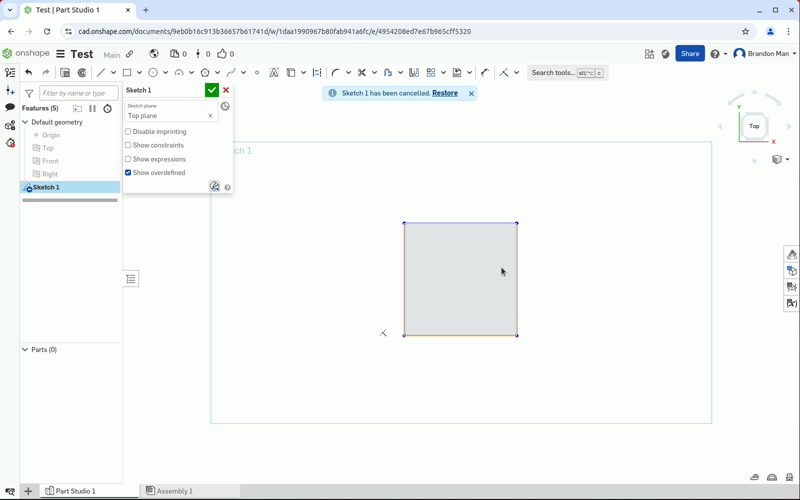
click(501, 267)
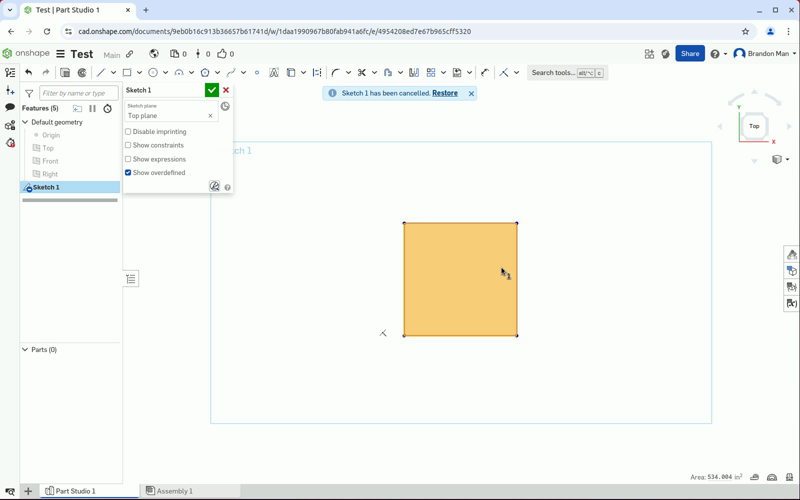
mouse_move(73, 352)
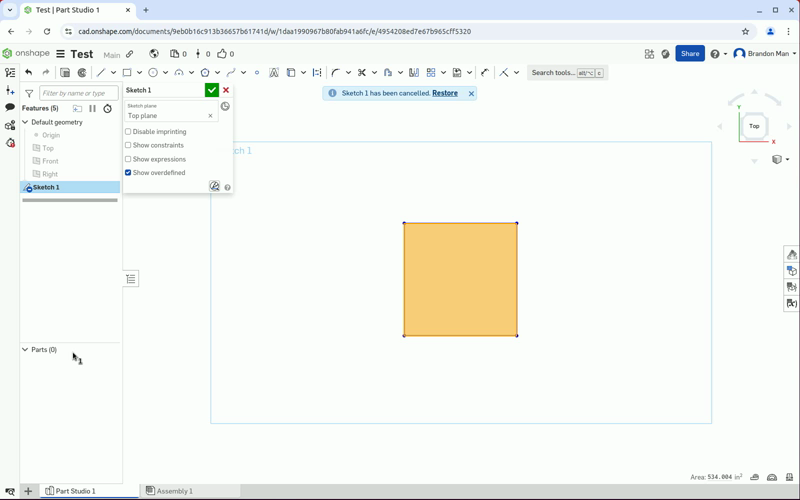
key(shift+y)
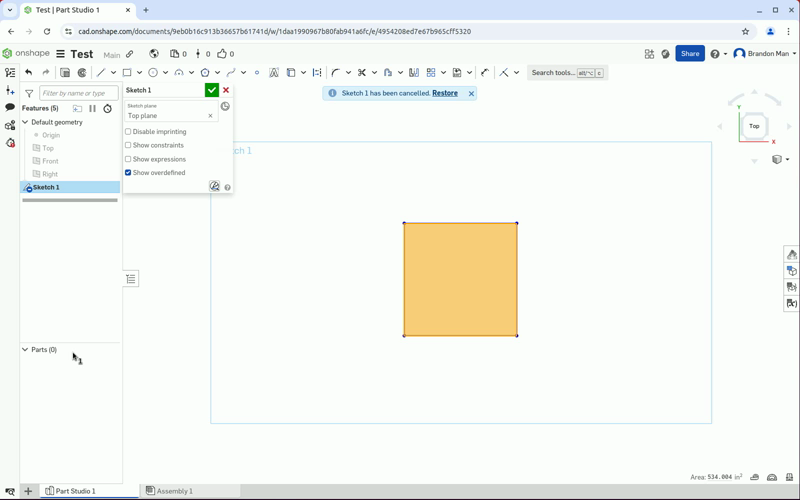
key(shift+e)
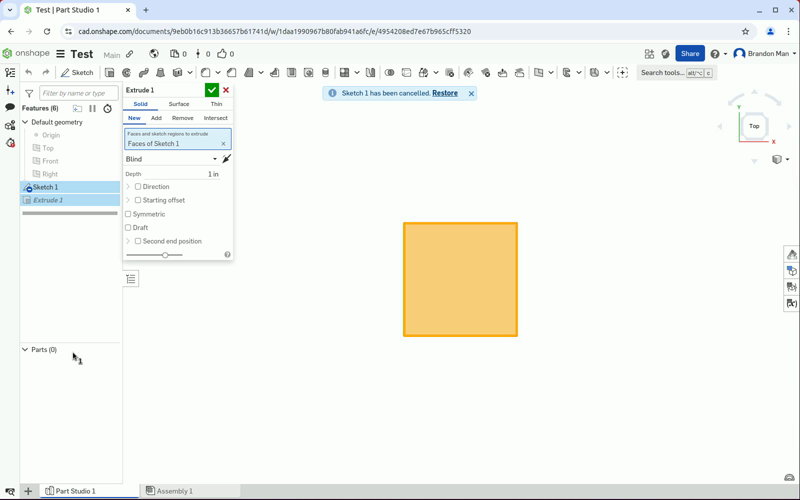
mouse_move(143, 106)
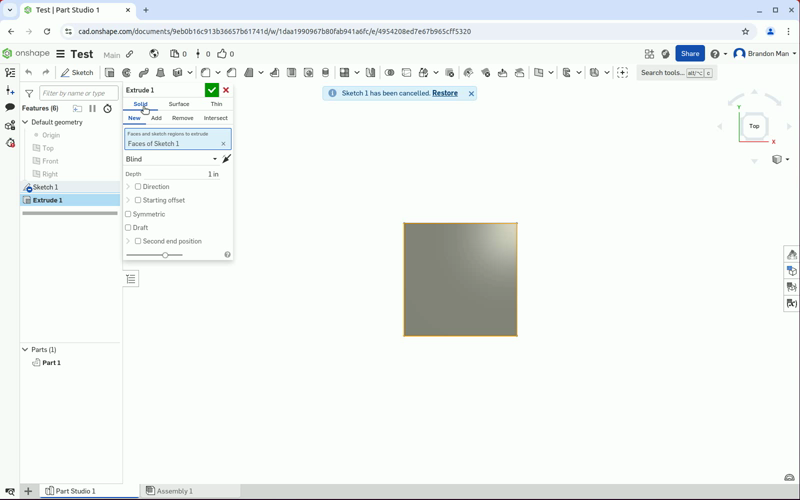
click(143, 106)
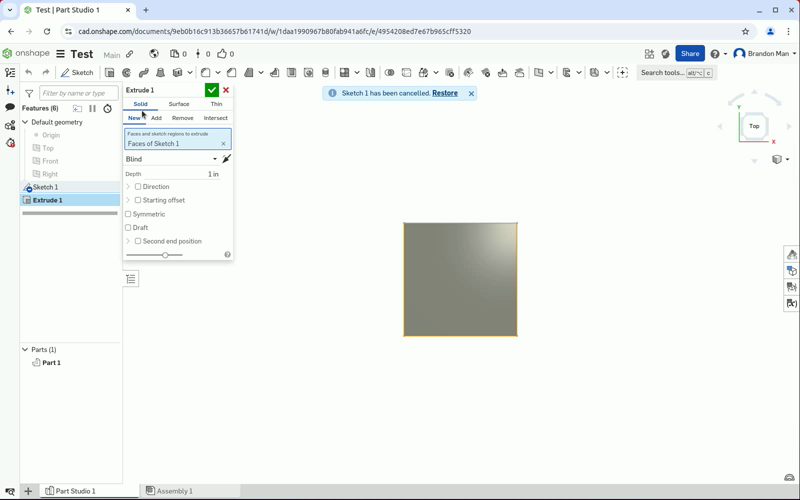
mouse_move(137, 120)
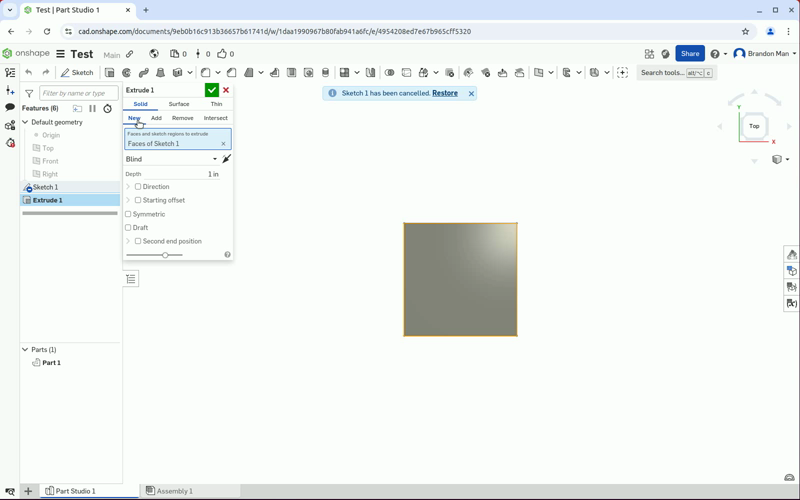
click(137, 120)
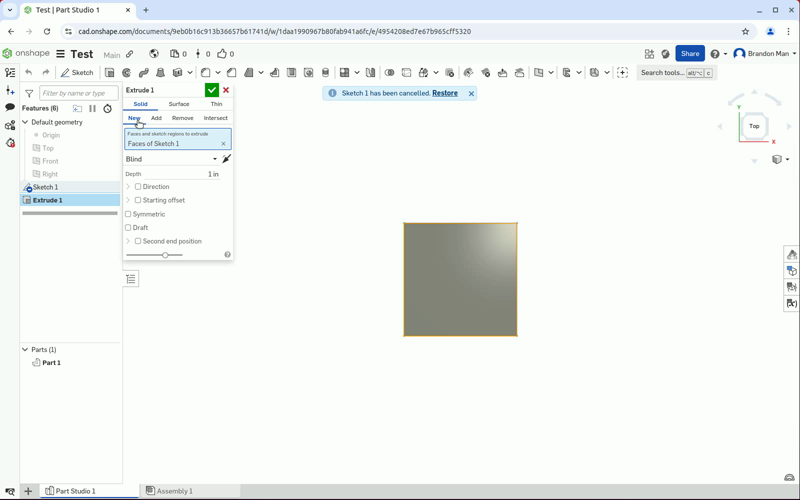
key(tab, 4)
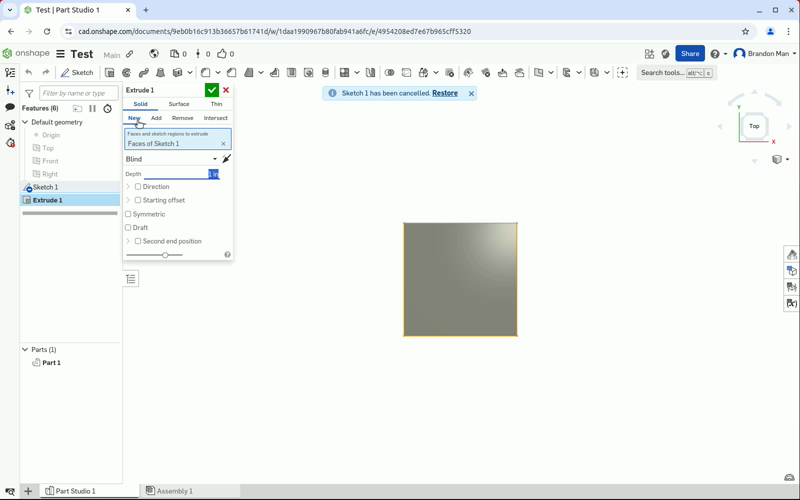
text(23.108)
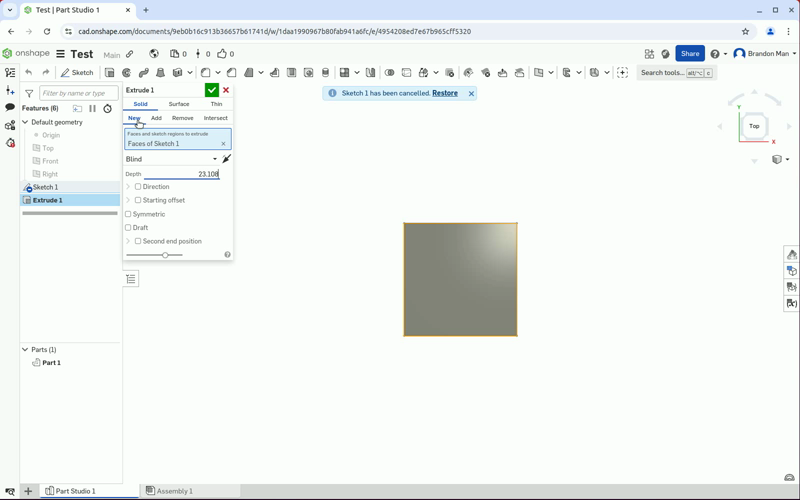
key(enter)
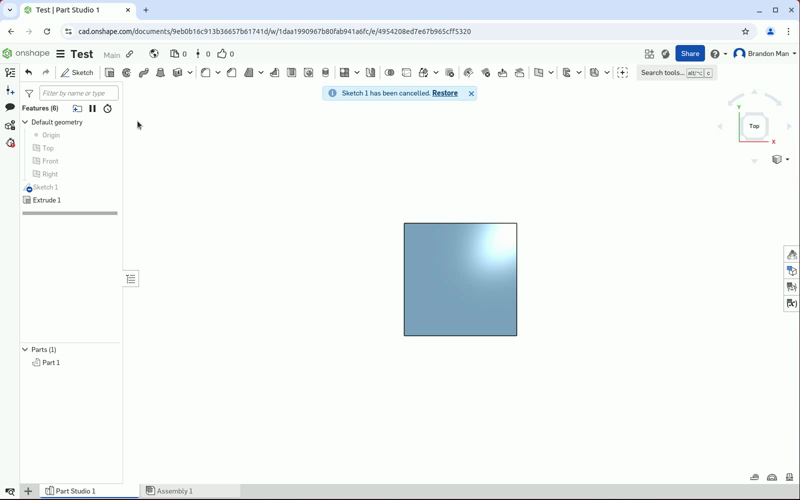
key(shift+h)
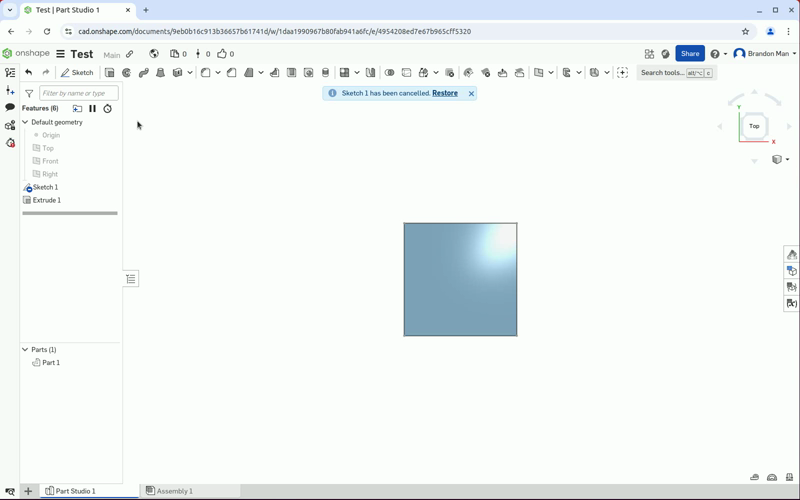
key(shift+h)
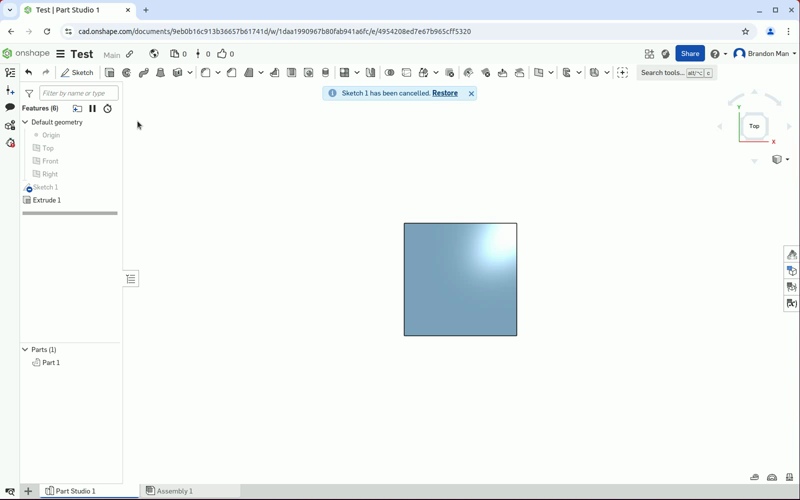
mouse_move(73, 189)
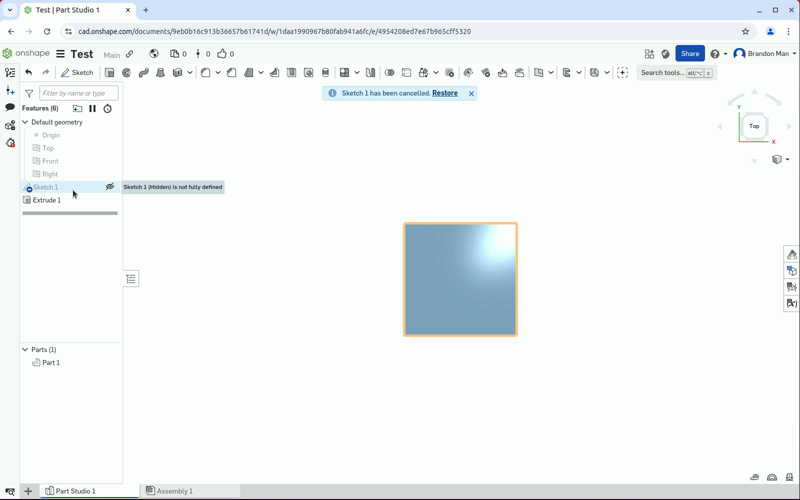
click(73, 189)
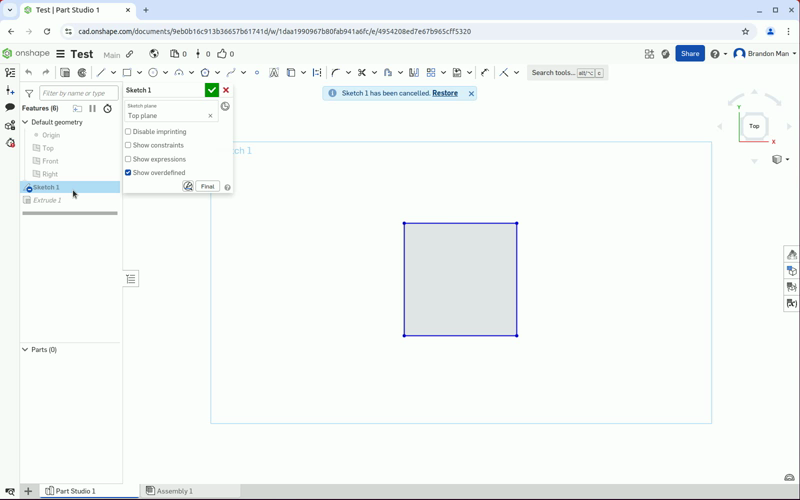
mouse_move(229, 92)
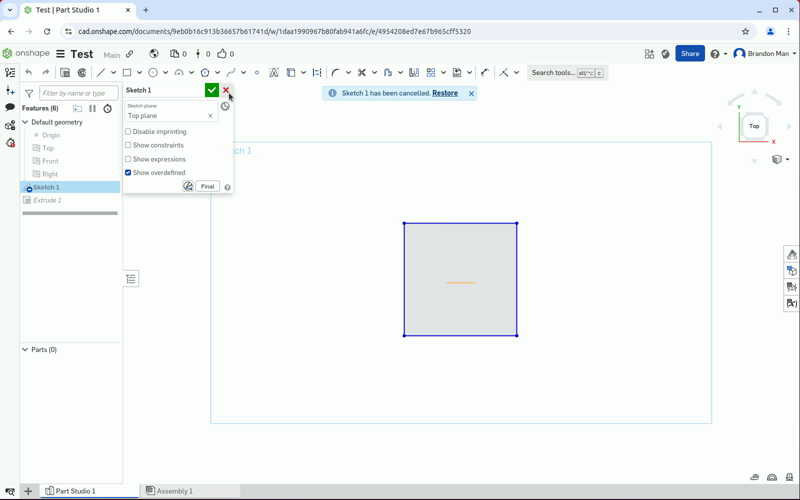
click(229, 92)
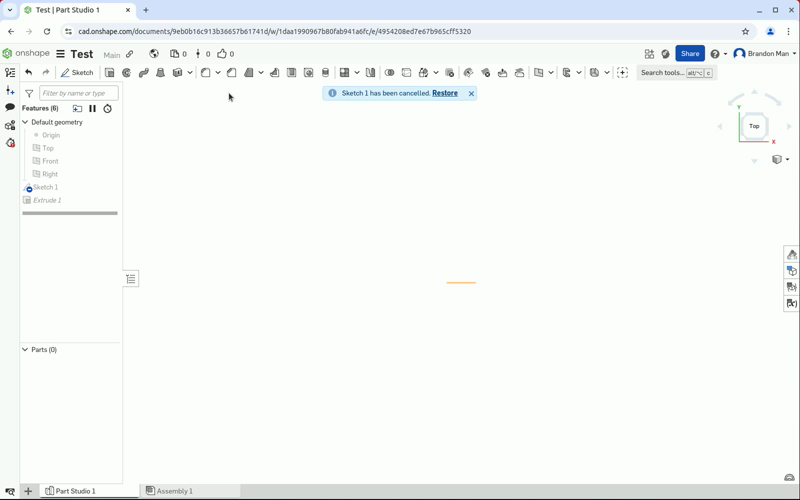
mouse_move(541, 75)
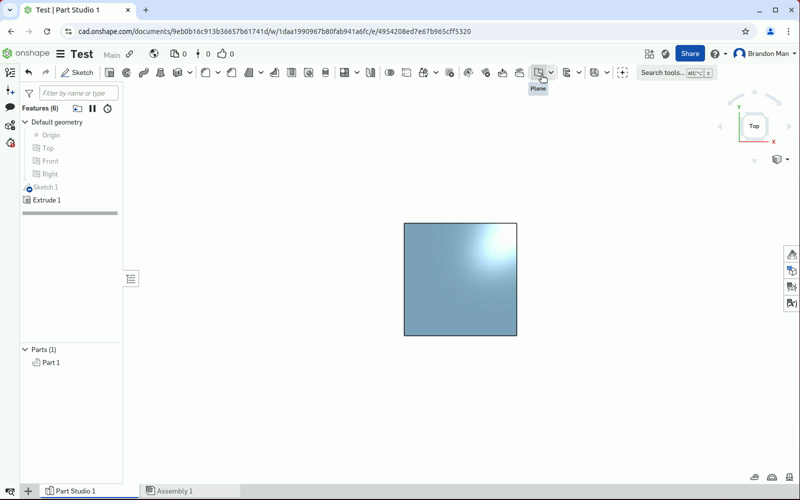
click(541, 75)
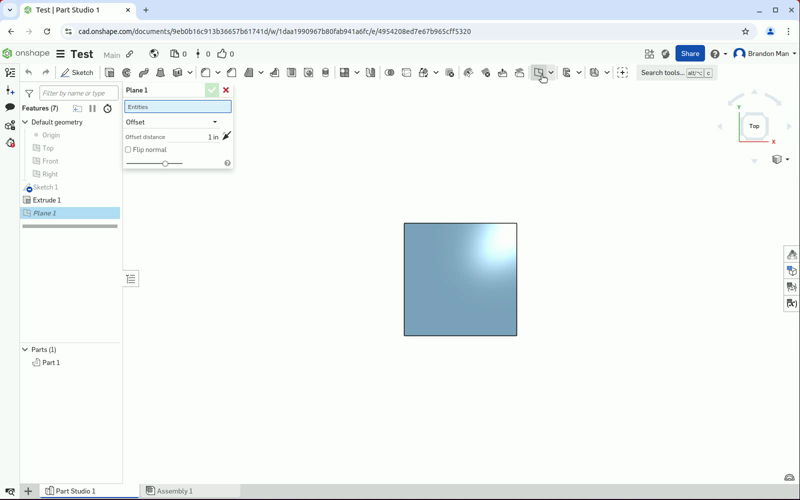
mouse_move(73, 150)
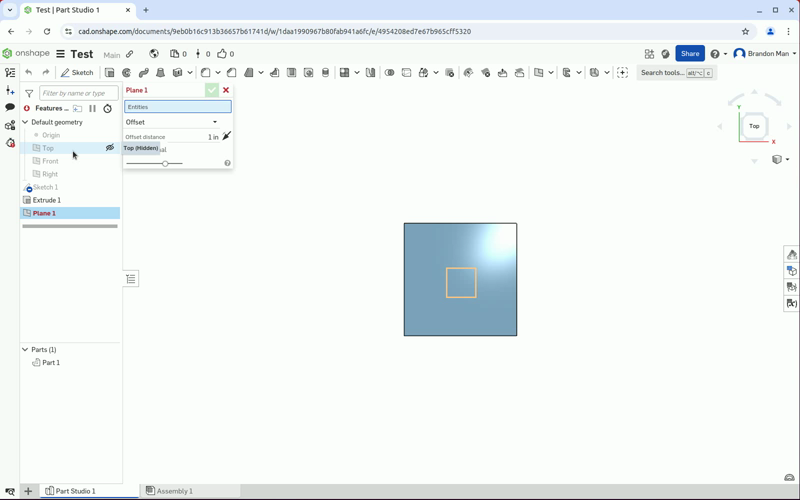
click(73, 150)
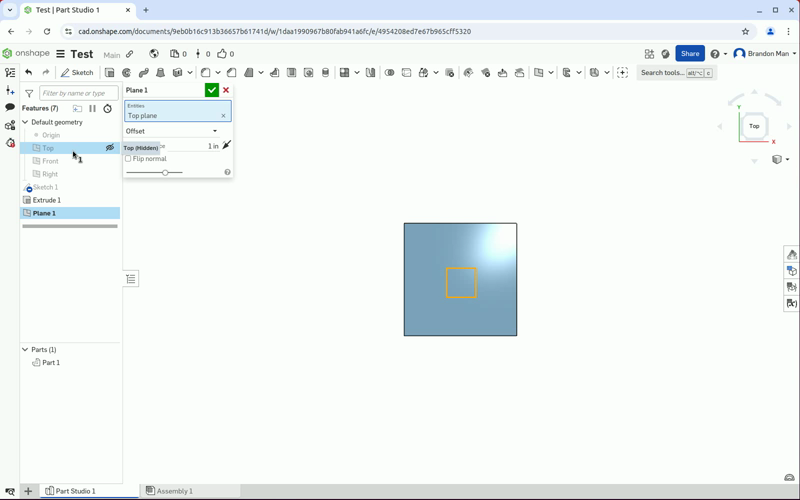
key(tab, 2)
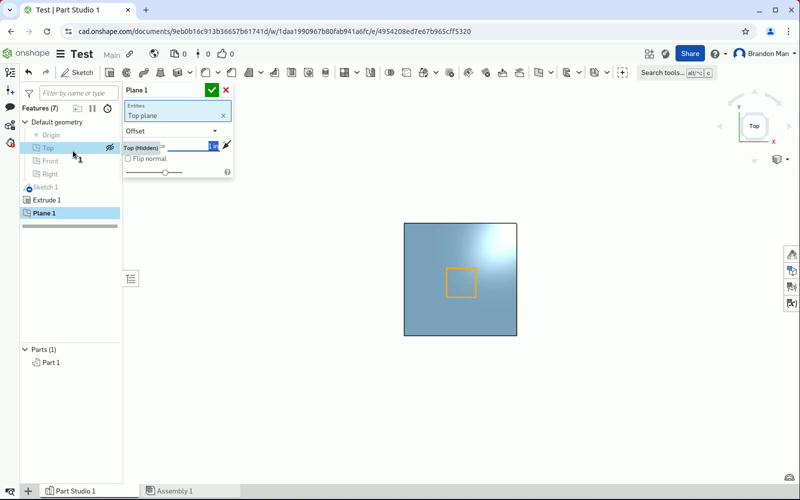
text(23.108)
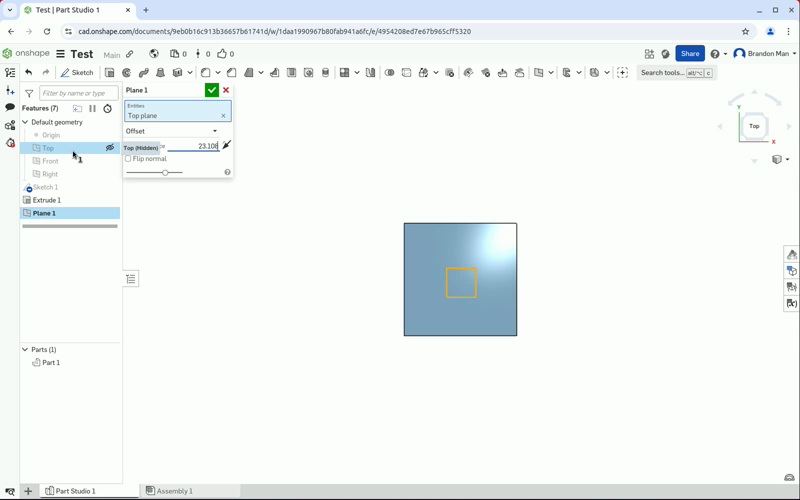
key(enter, 2)
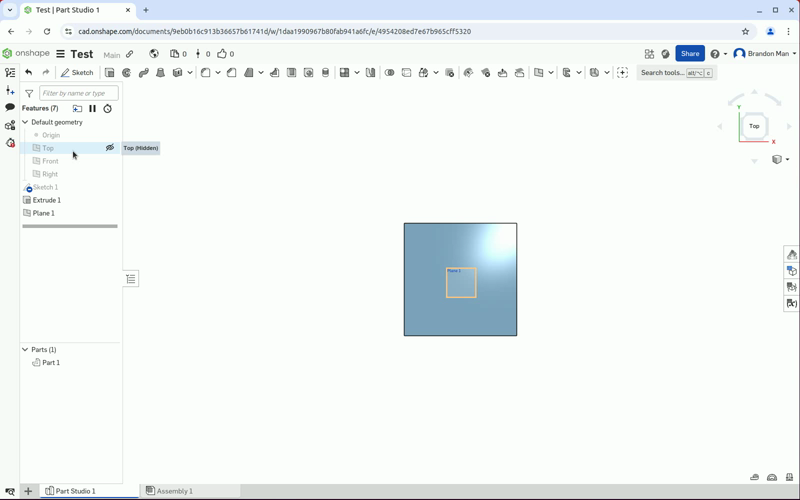
key(shift+s)
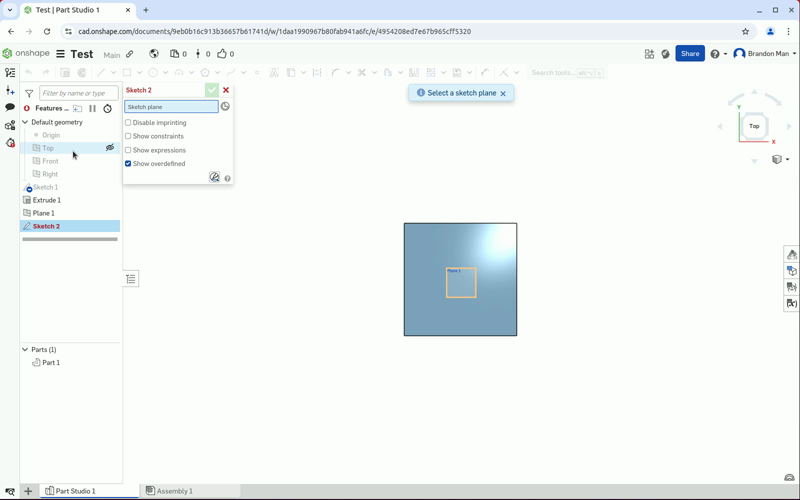
mouse_move(73, 215)
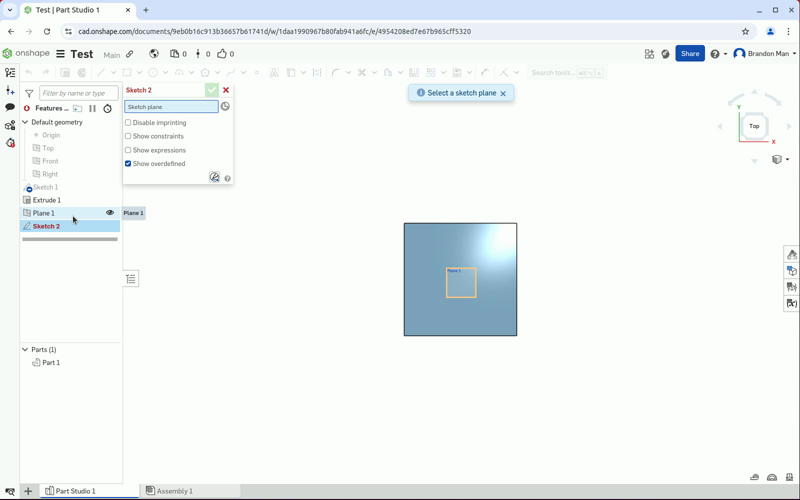
click(73, 215)
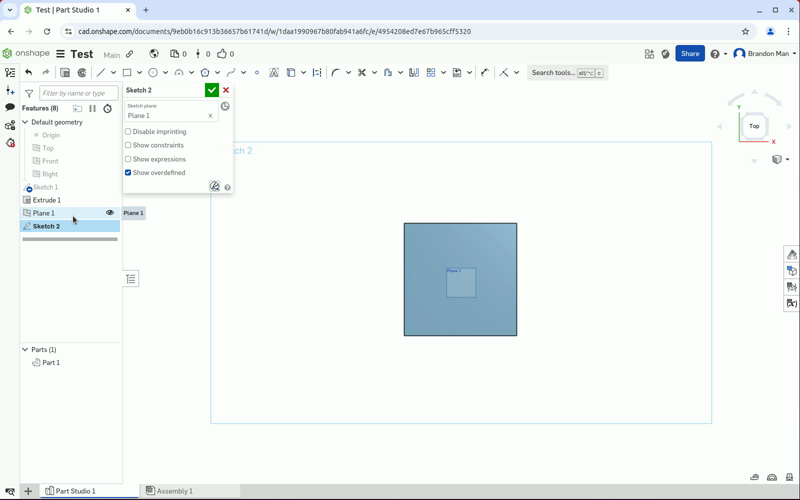
mouse_move(73, 352)
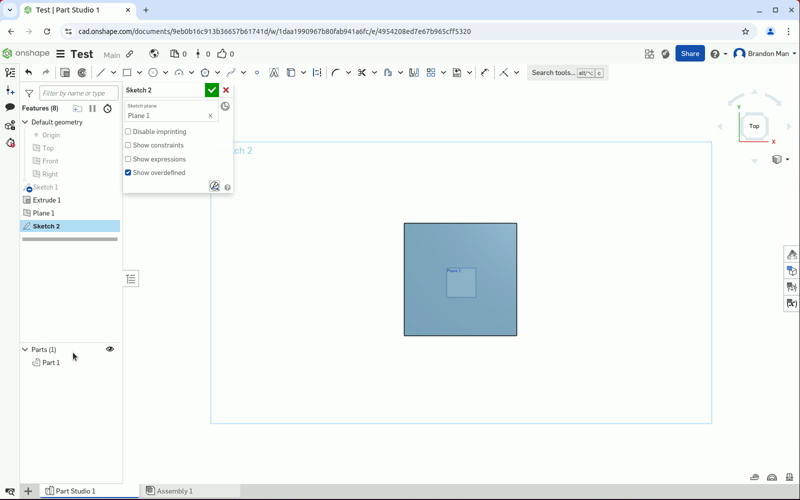
key(y)
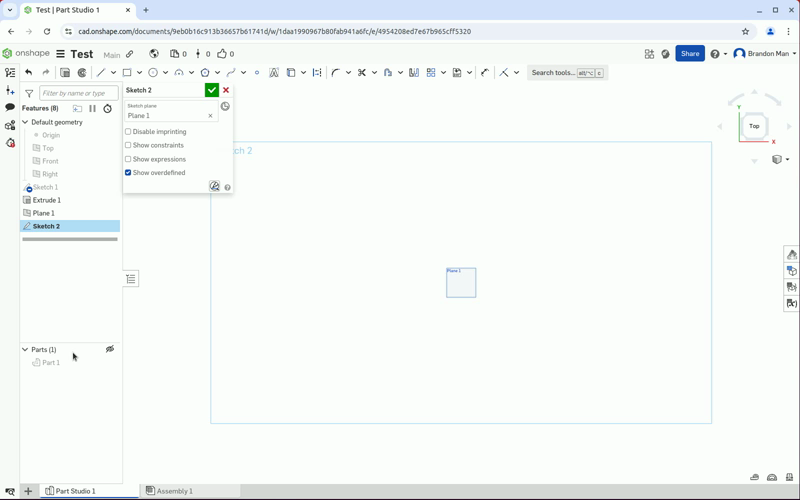
key(l)
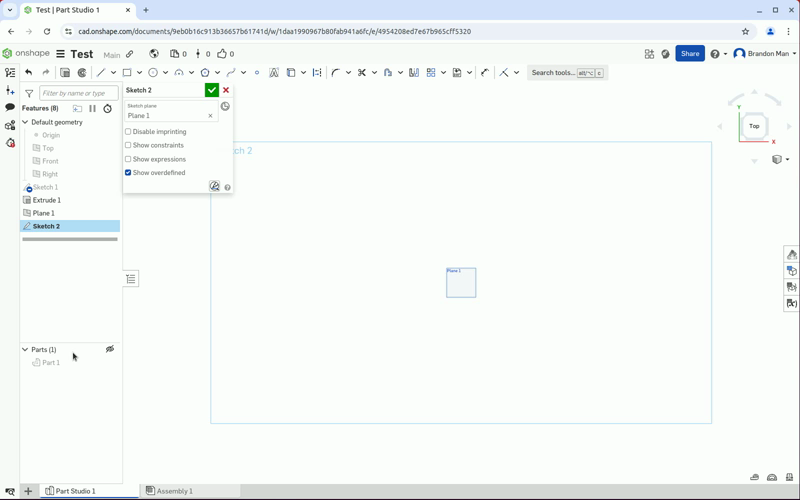
key_down(shift)
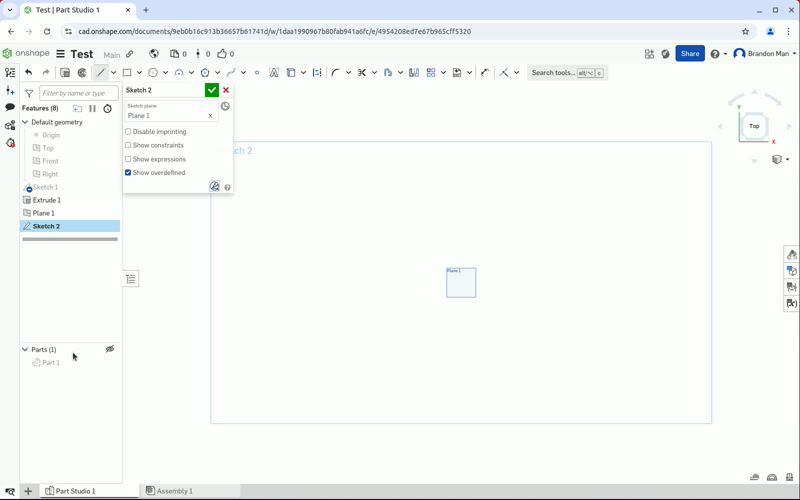
mouse_move(426, 335)
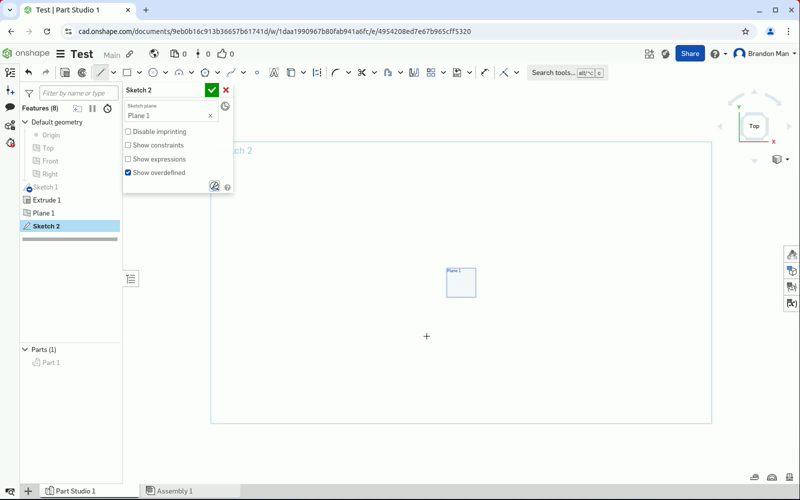
click(426, 335)
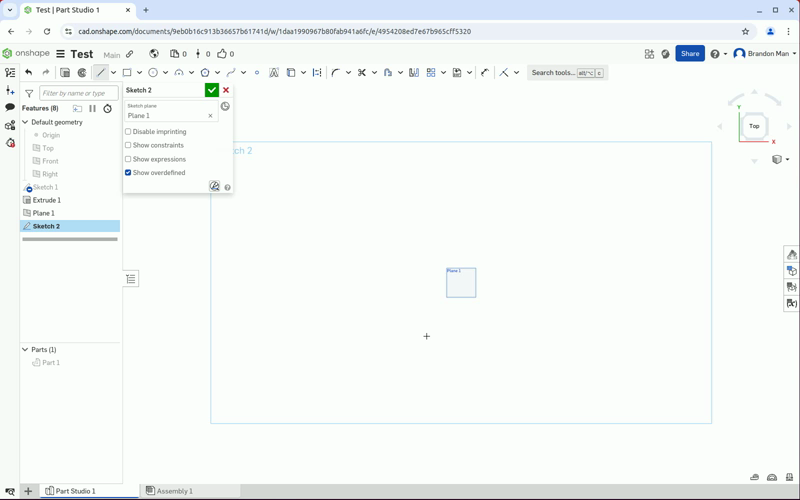
key_up(shift)
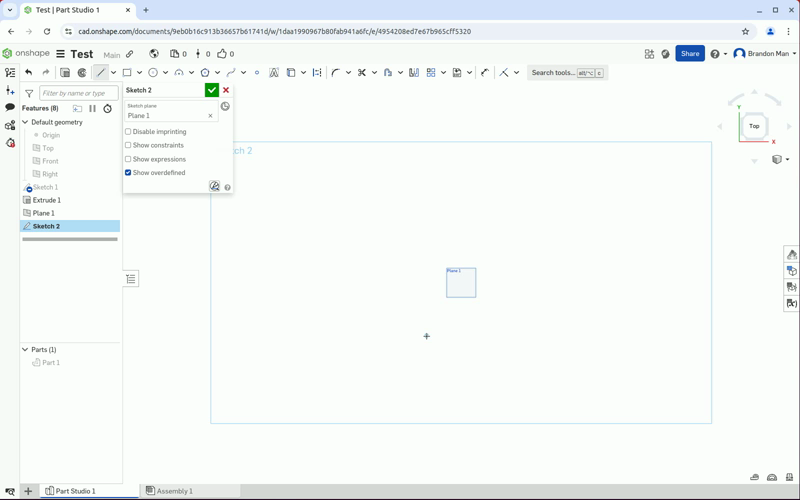
key_down(shift)
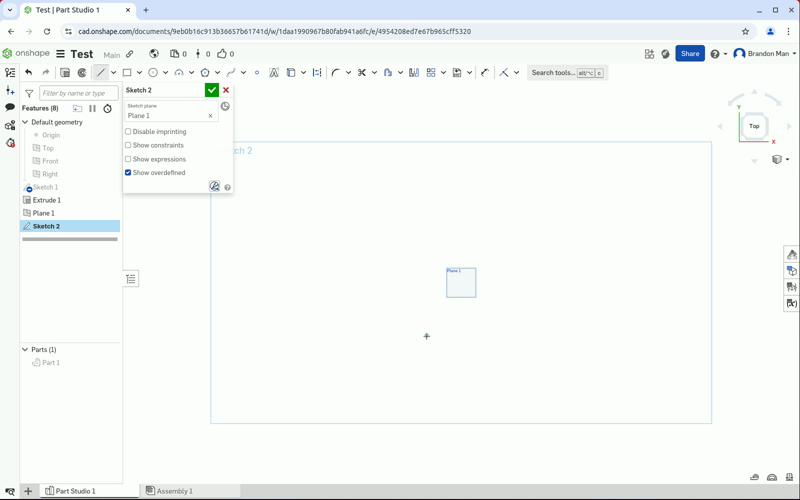
mouse_move(516, 335)
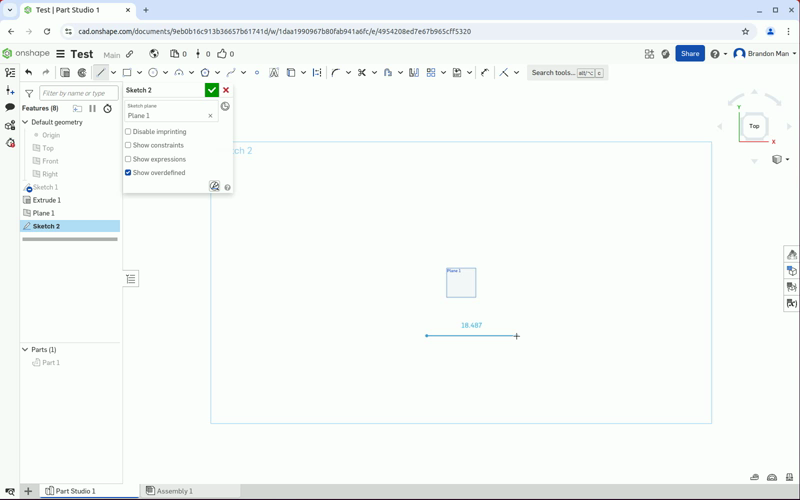
click(516, 335)
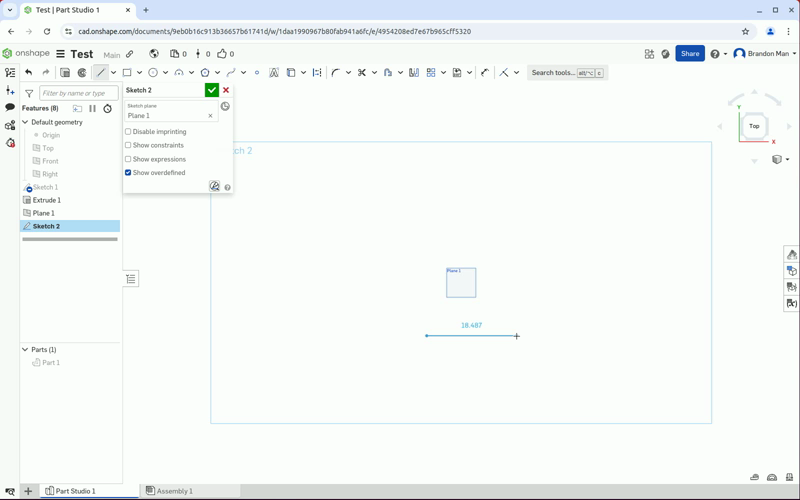
key_up(shift)
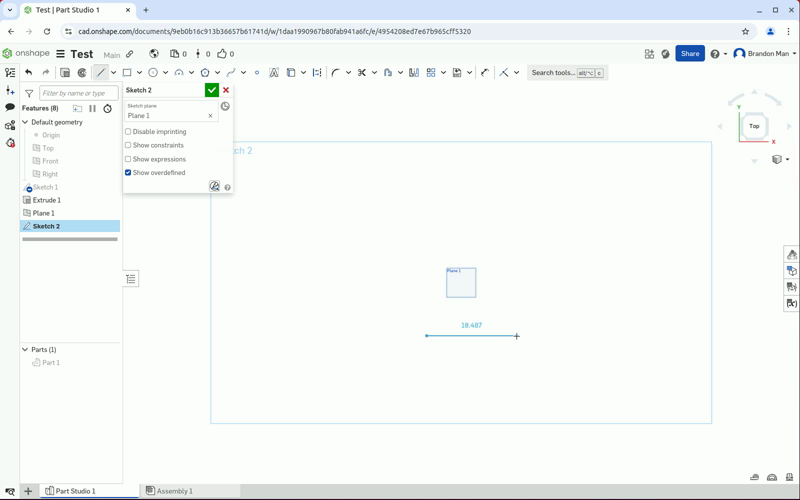
key_down(shift)
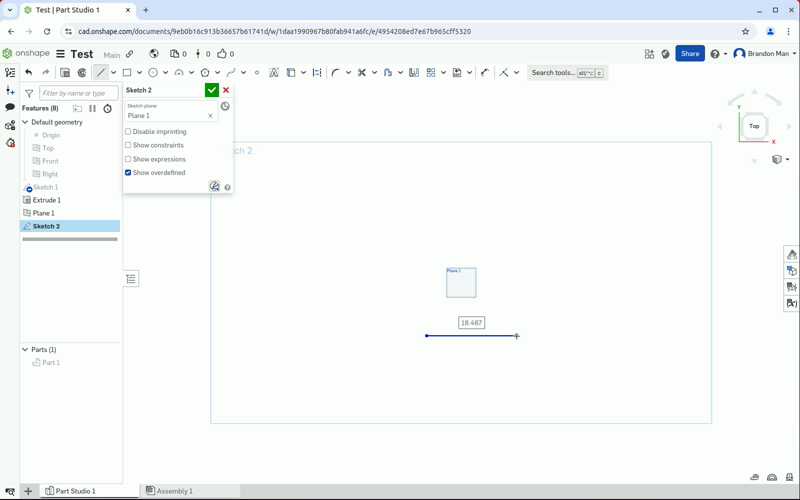
mouse_move(516, 223)
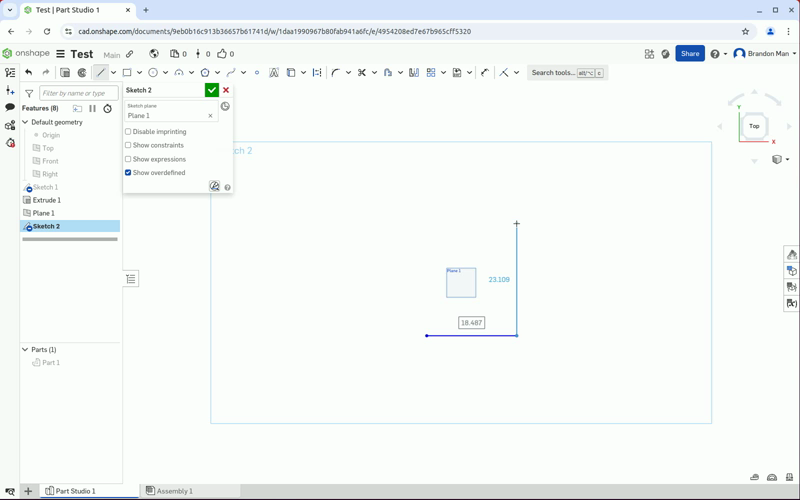
click(516, 223)
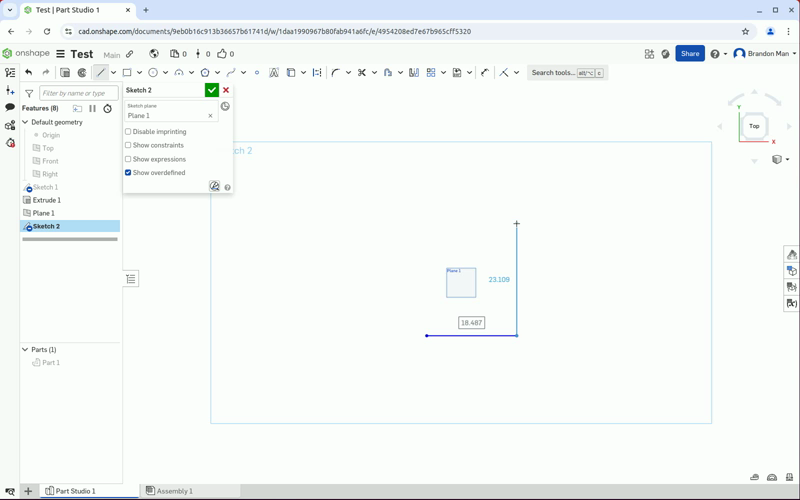
key_up(shift)
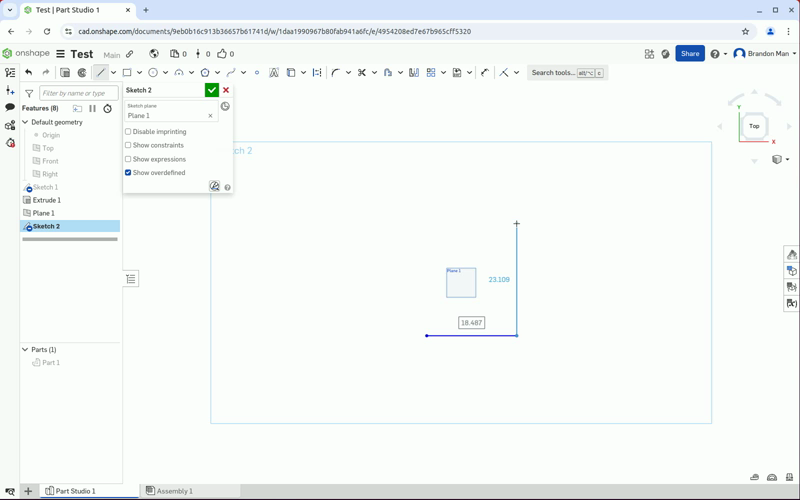
key_down(shift)
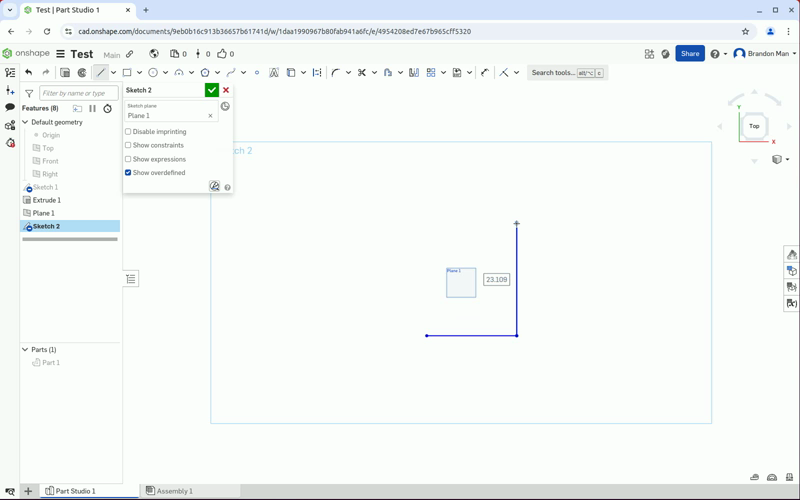
mouse_move(426, 223)
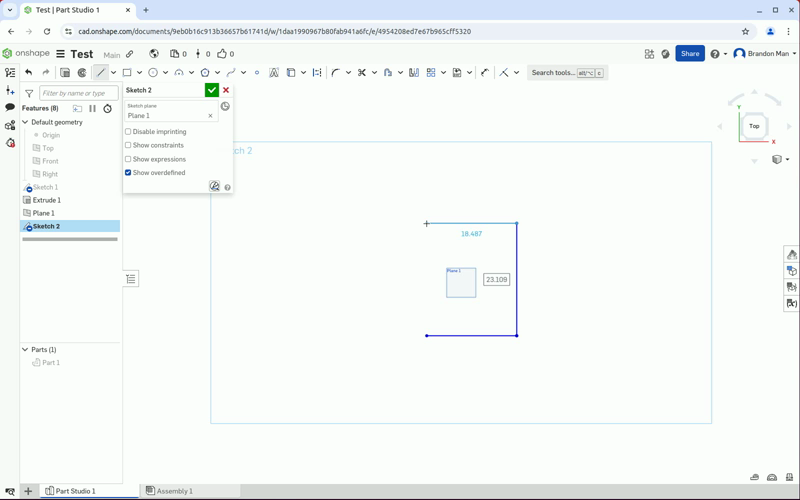
click(426, 223)
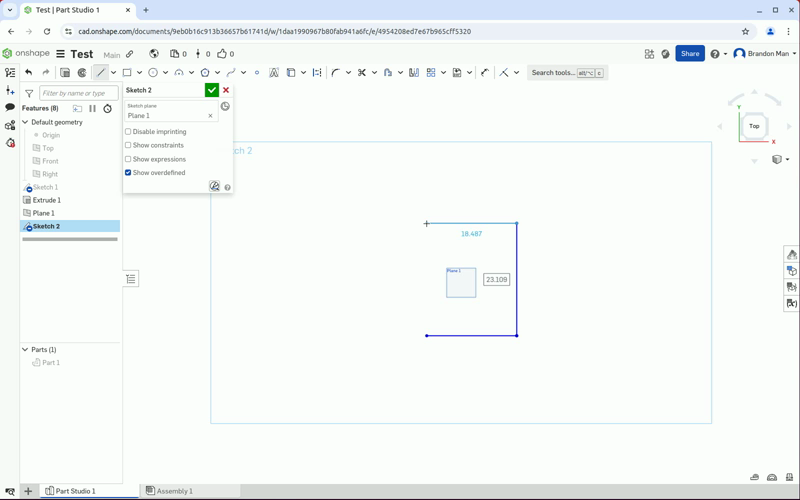
key_up(shift)
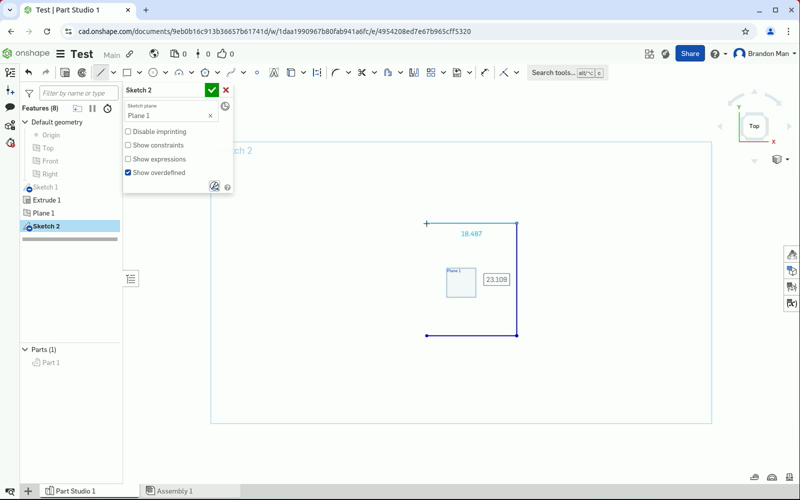
key_down(shift)
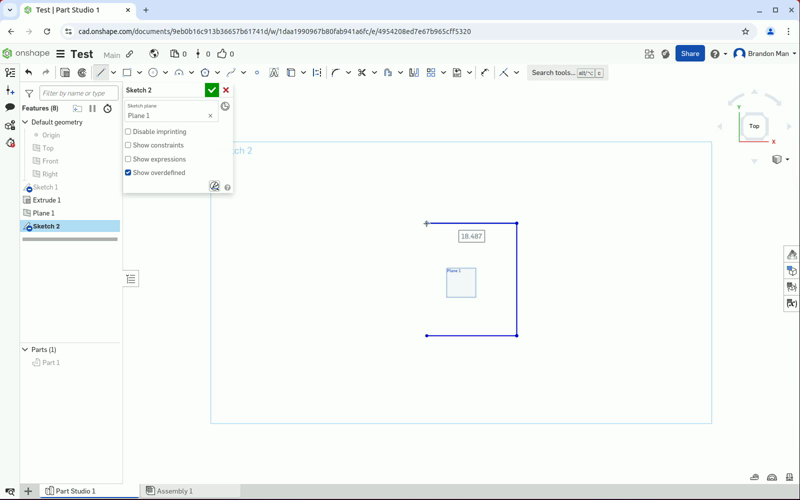
mouse_move(426, 335)
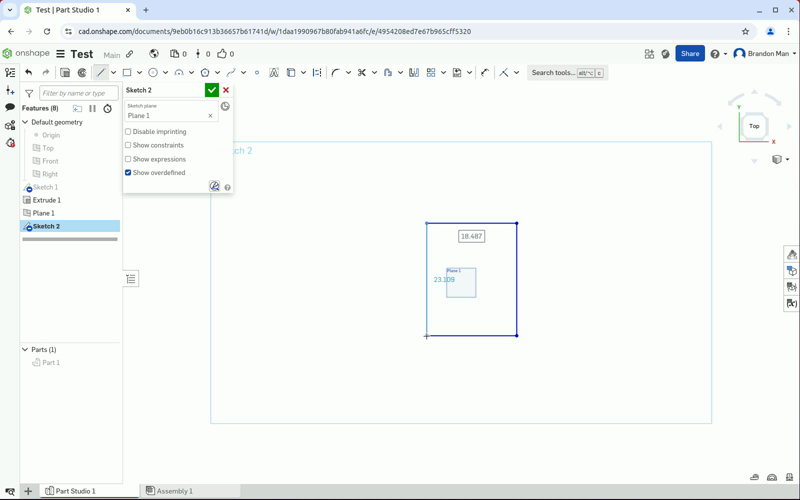
key_up(shift)
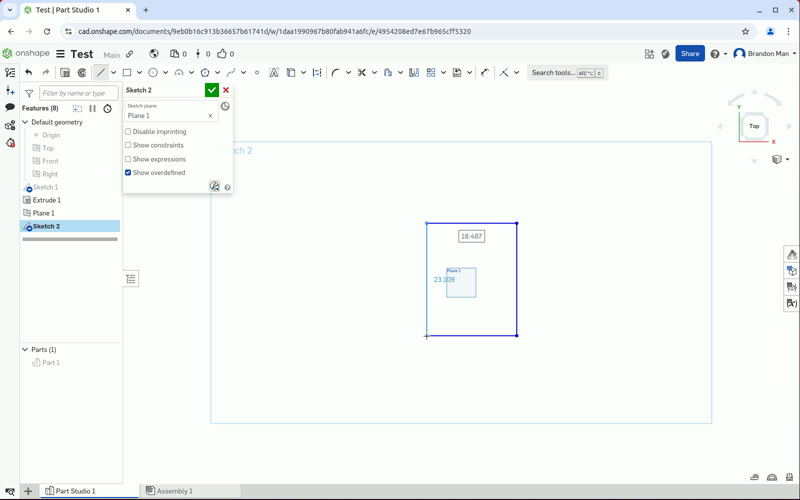
click(426, 335)
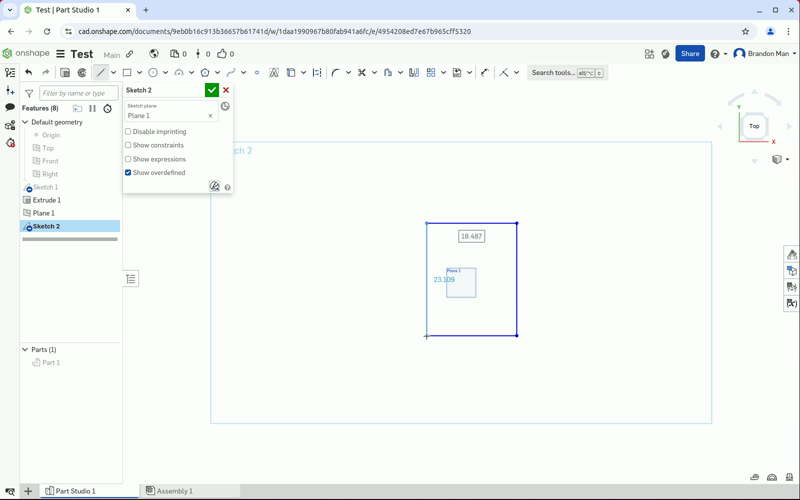
key(esc)
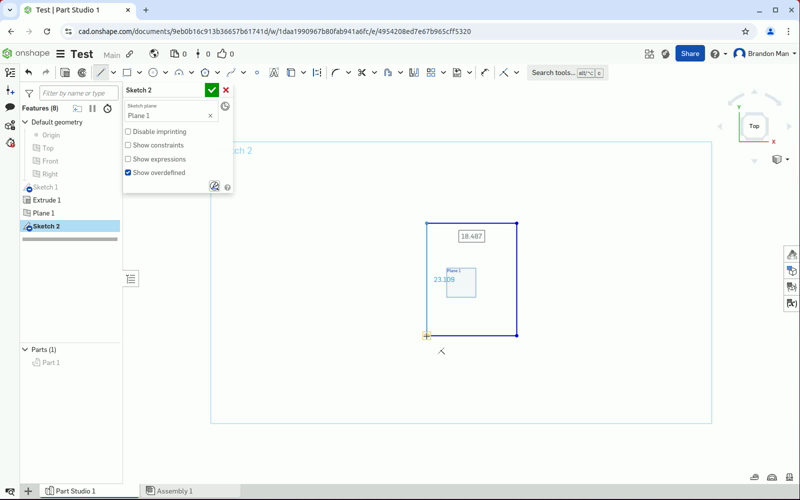
mouse_move(435, 295)
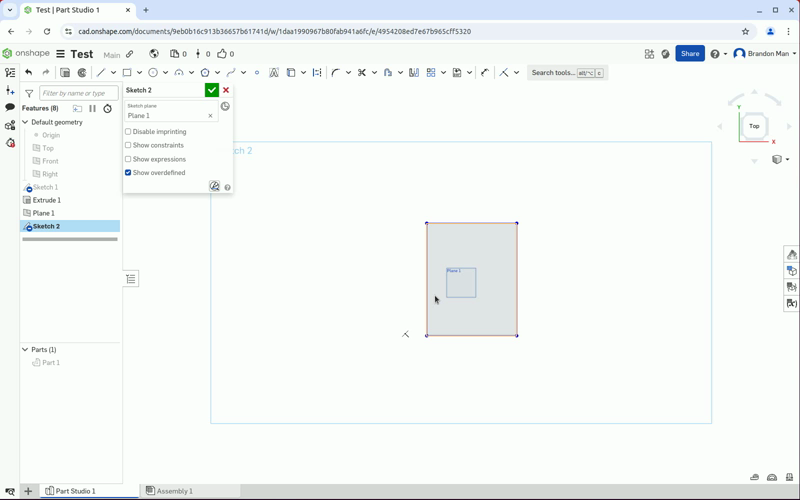
click(435, 295)
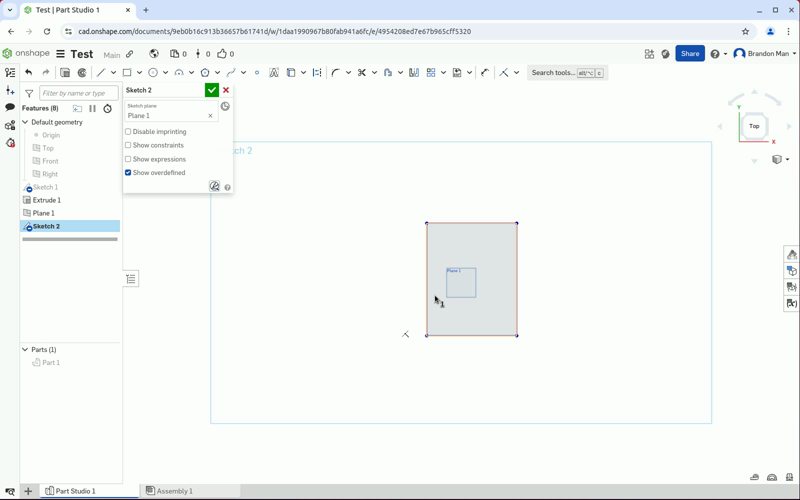
mouse_move(73, 352)
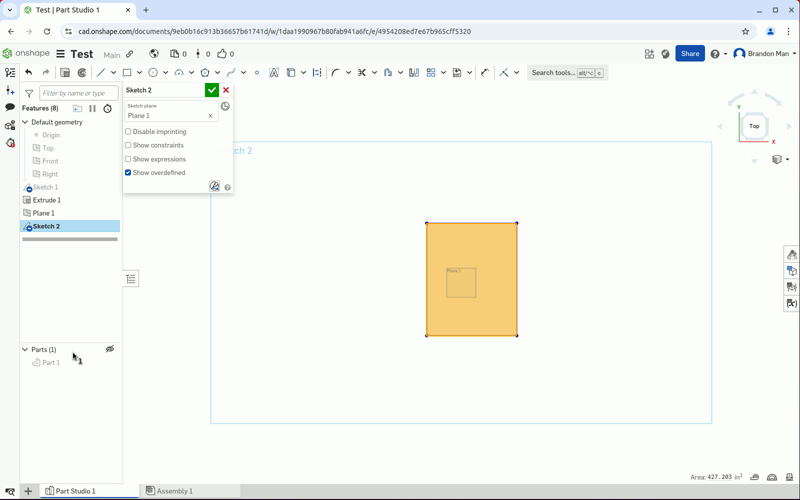
key(shift+y)
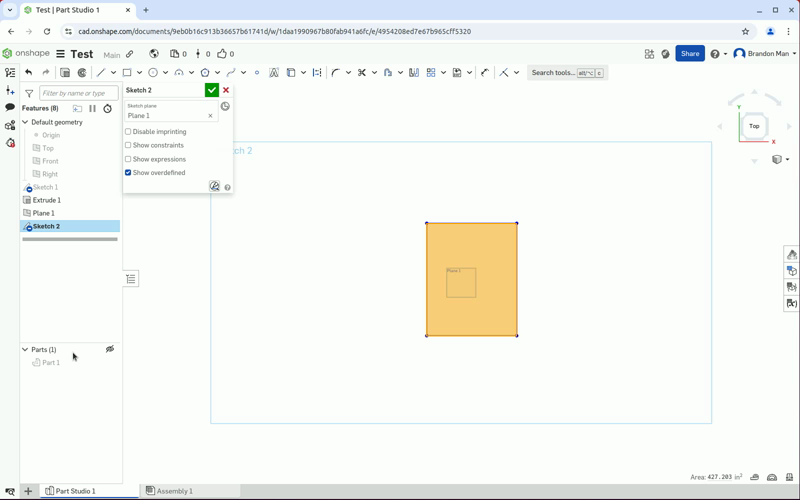
key(shift+e)
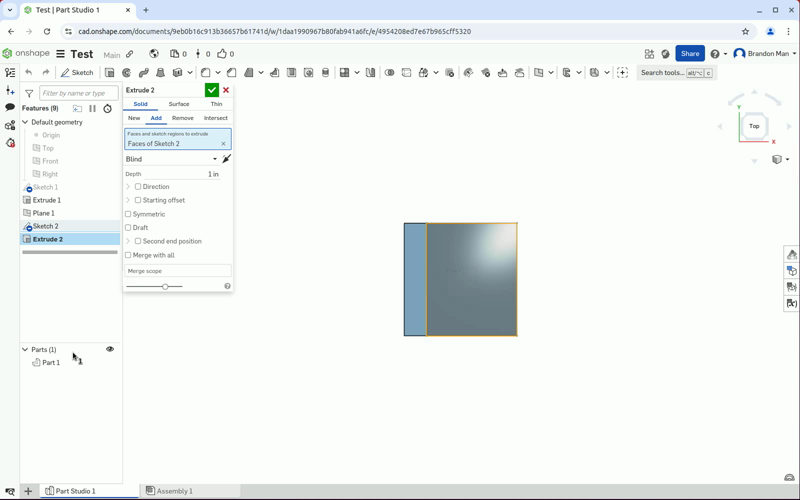
mouse_move(143, 106)
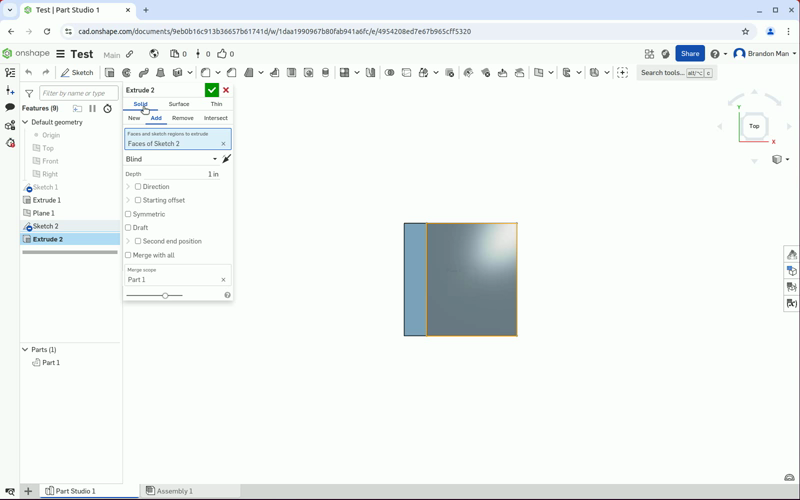
click(143, 106)
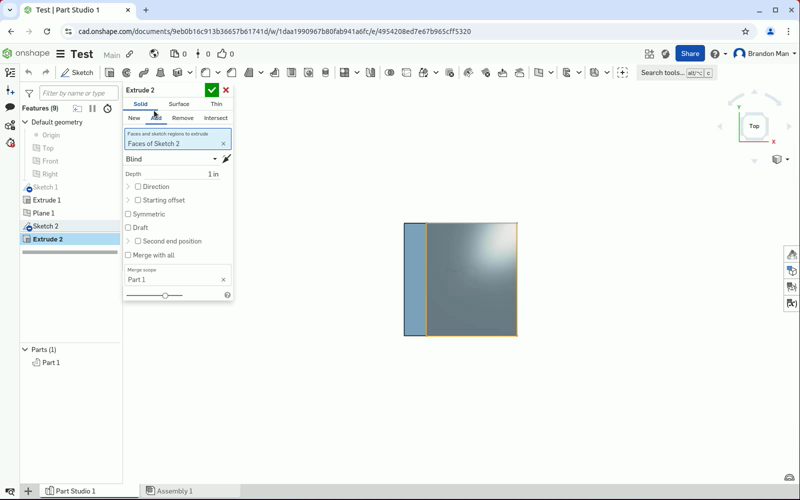
mouse_move(186, 120)
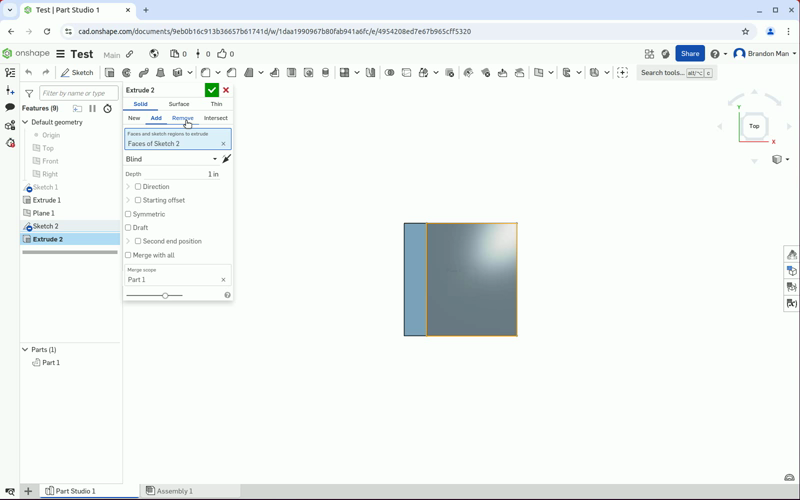
click(186, 120)
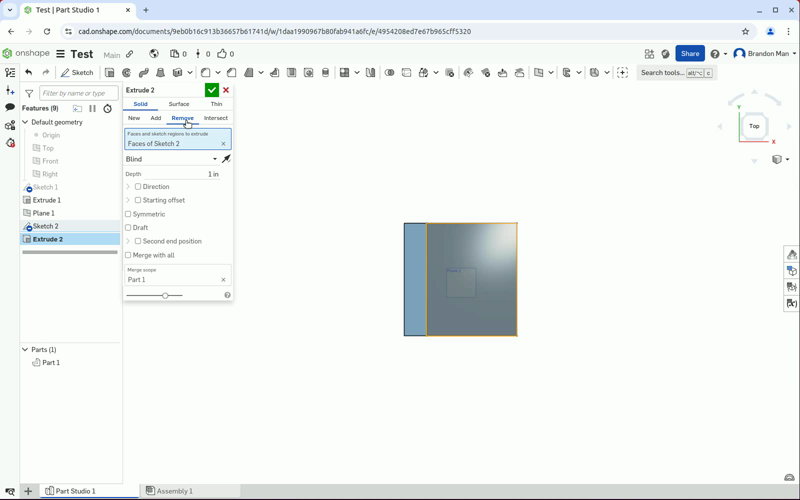
key(tab, 4)
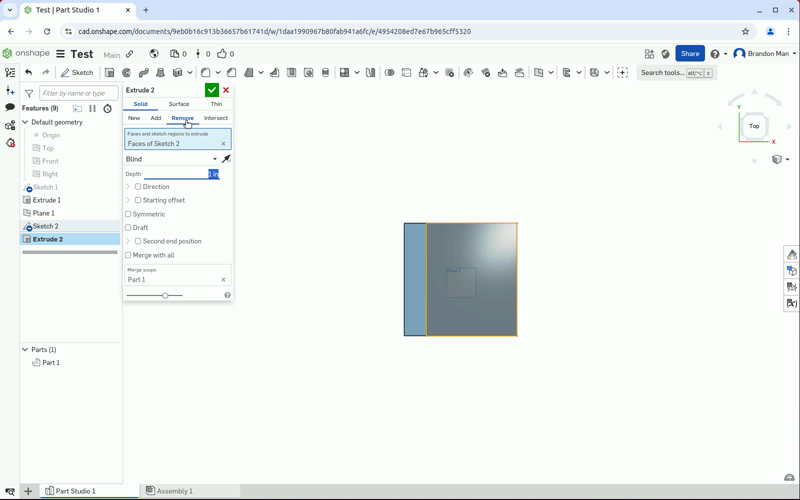
text(9.147)
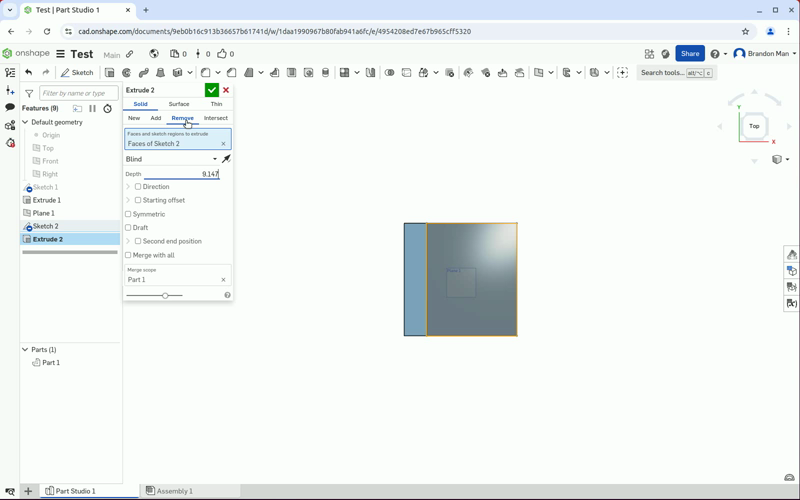
key(tab, 6)
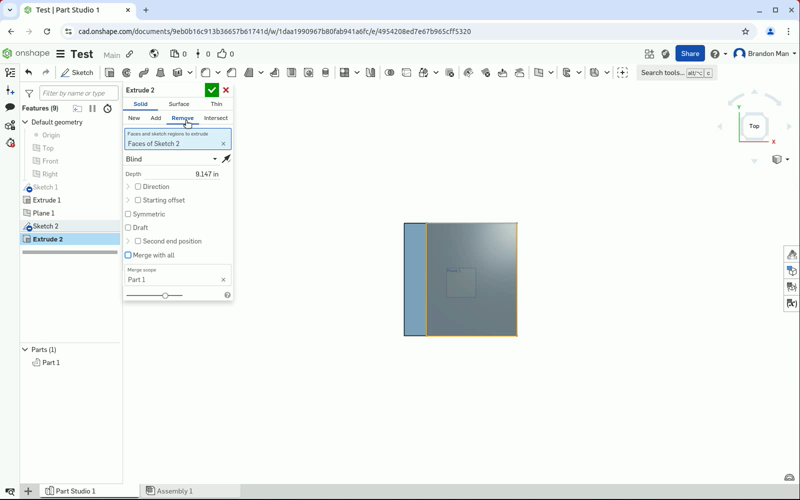
key(space)
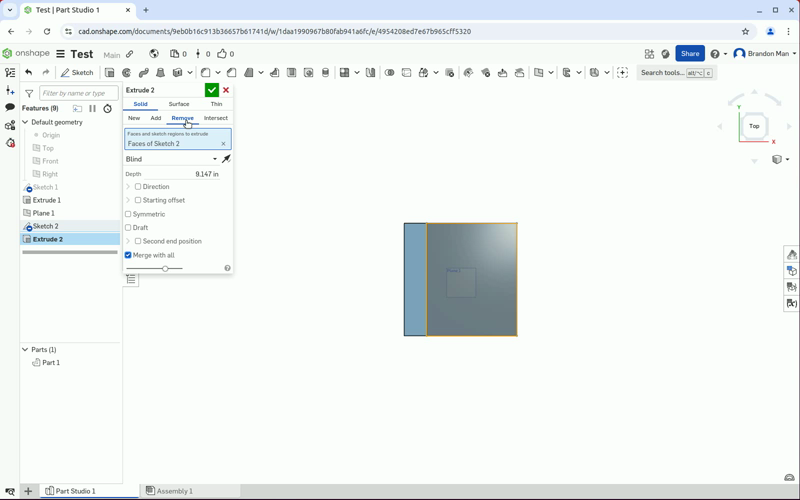
key(enter)
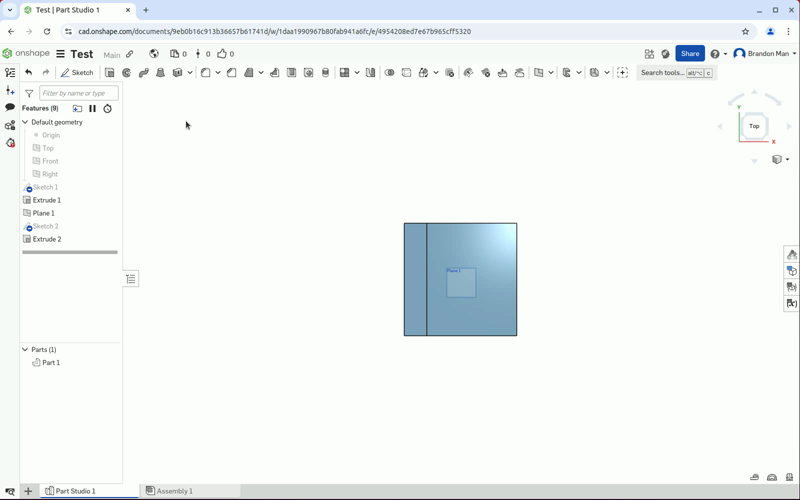
key(shift+h)
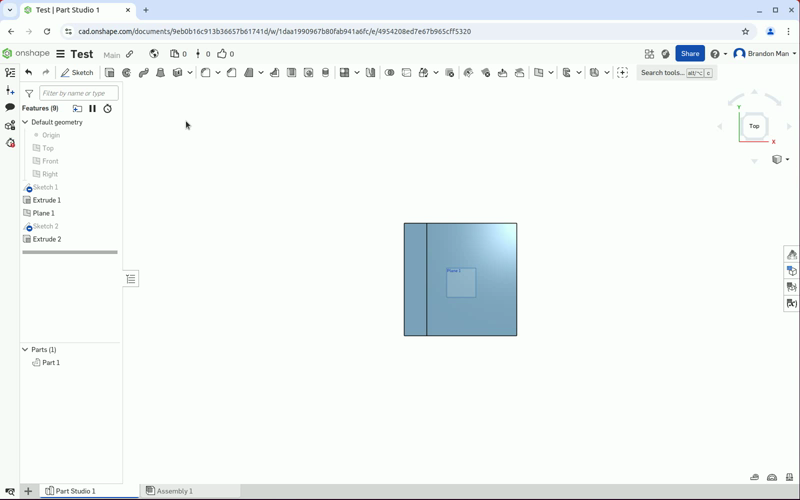
key(shift+h)
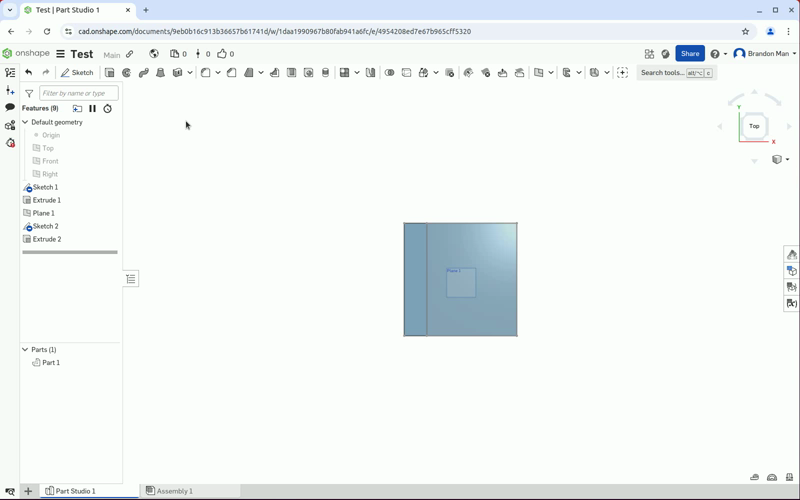
key(shift+7)
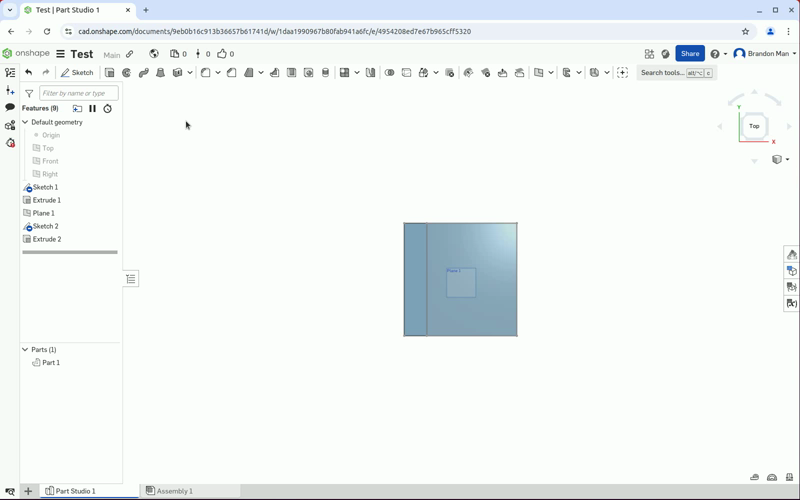
key(up, 3)
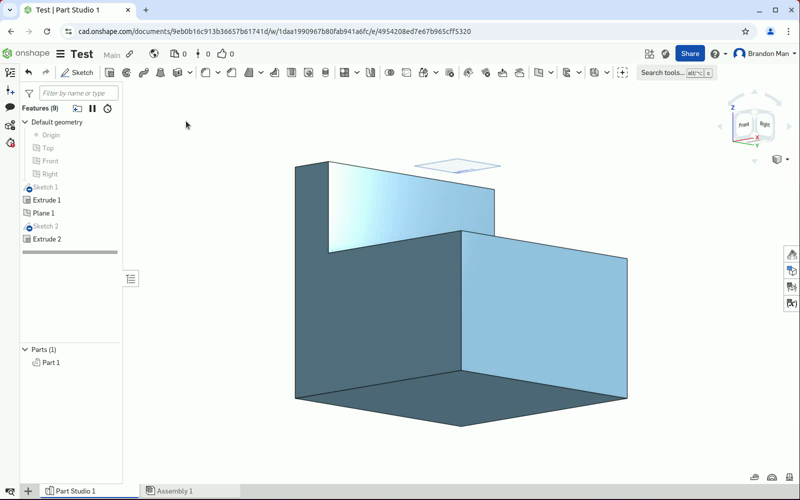
key(left, 3)
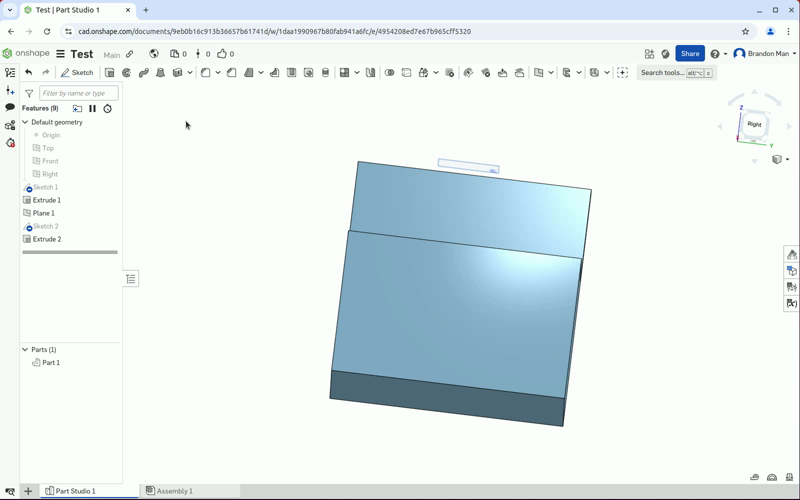
key(right, 3)
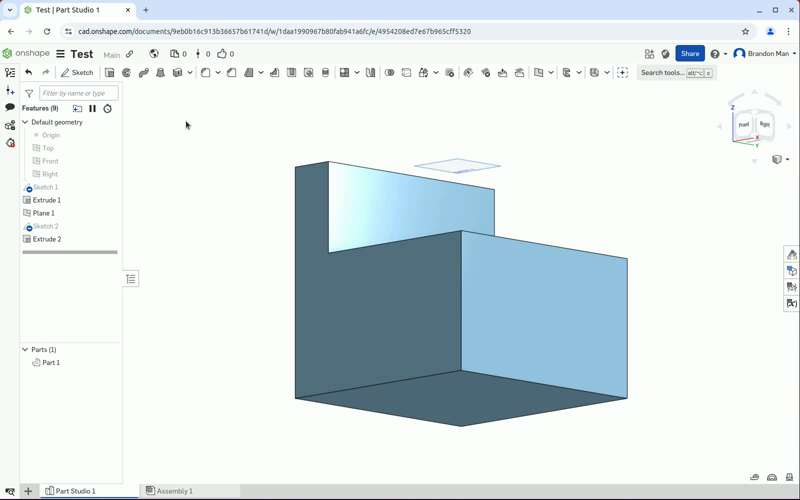
key(down, 3)
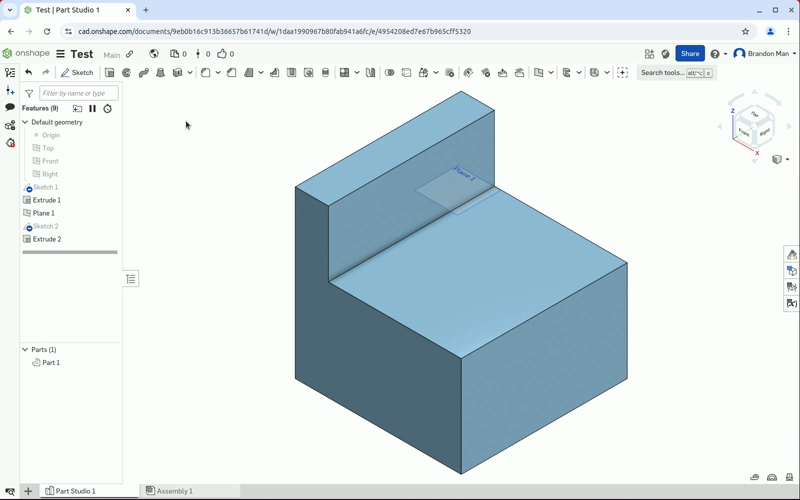
mouse_move(73, 189)
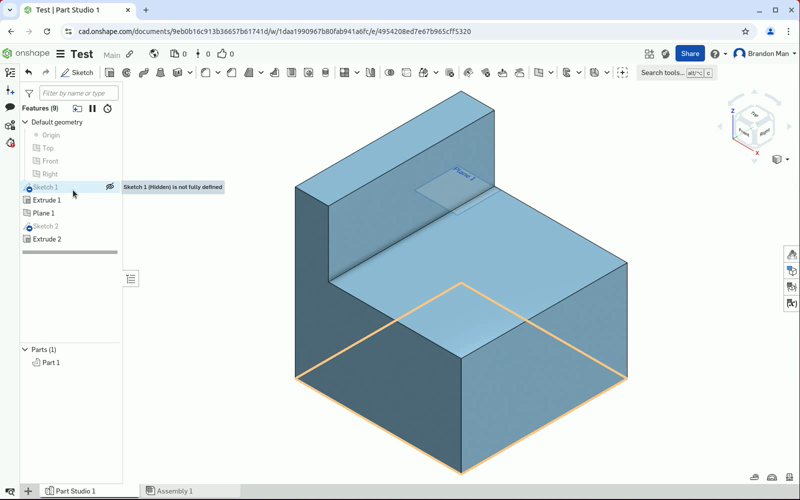
click(73, 189)